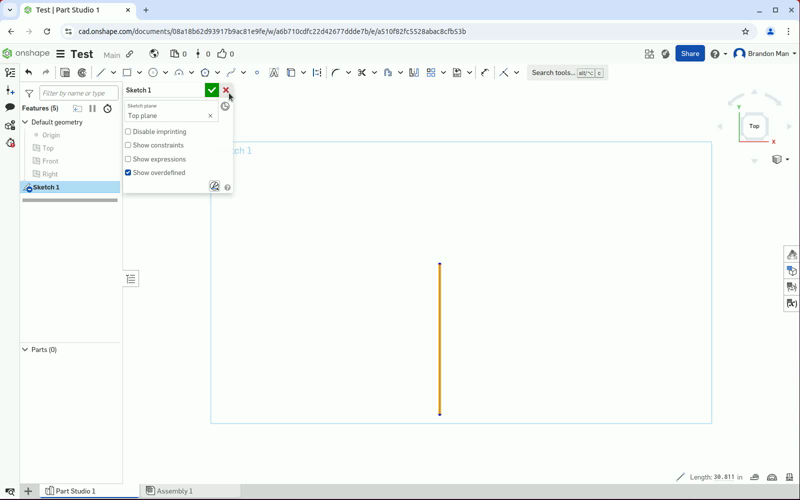
key(shift+h)
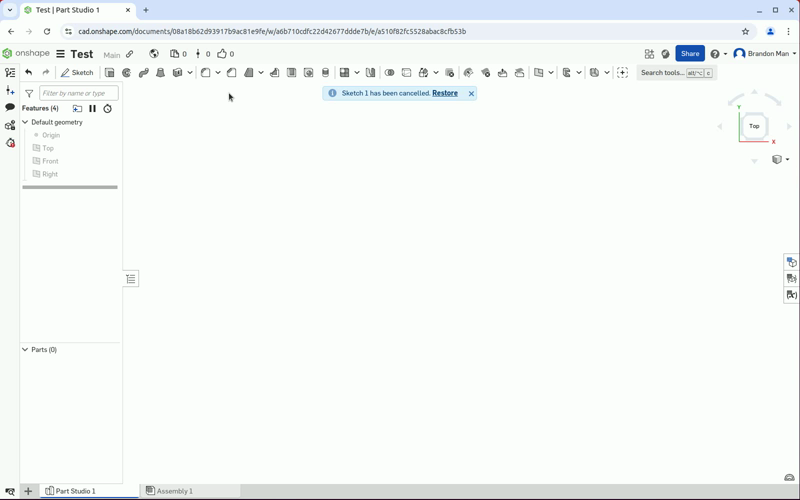
mouse_move(73, 352)
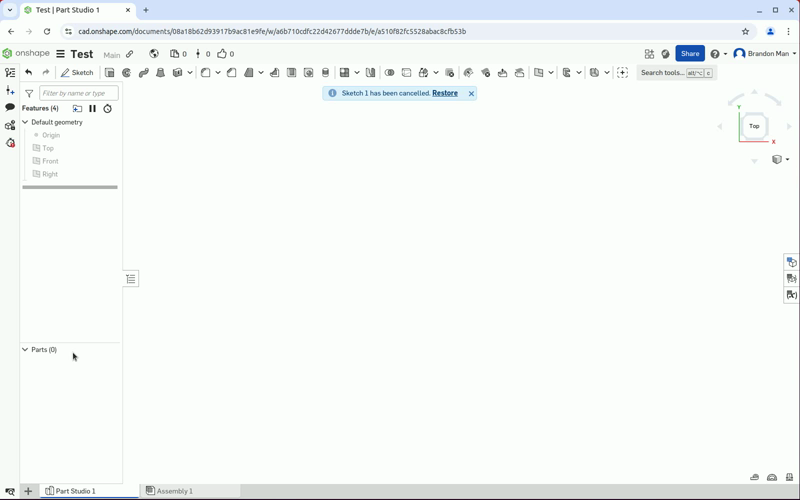
key(y)
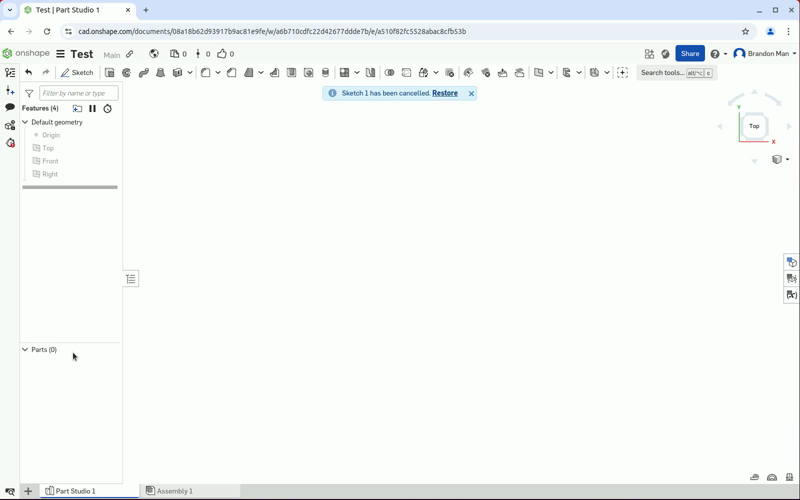
key(shift+p)
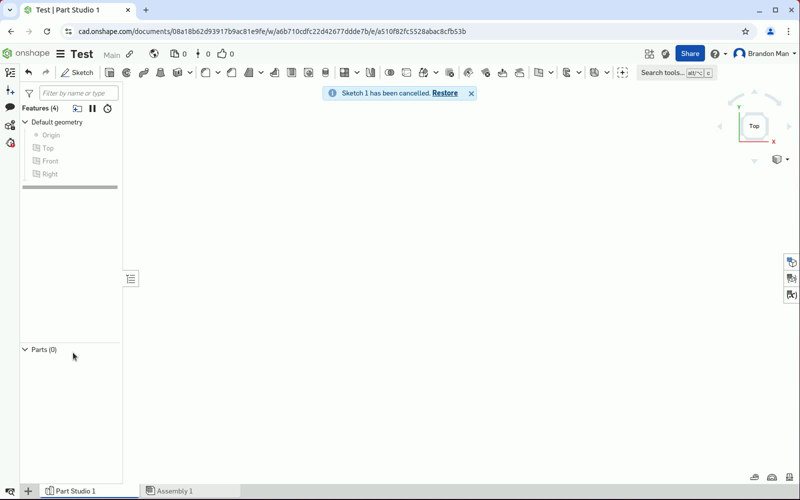
key(space)
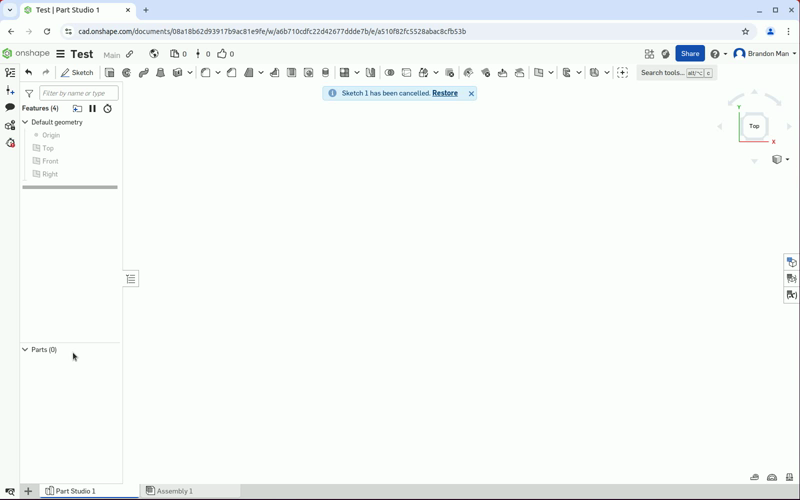
key_down(shift)
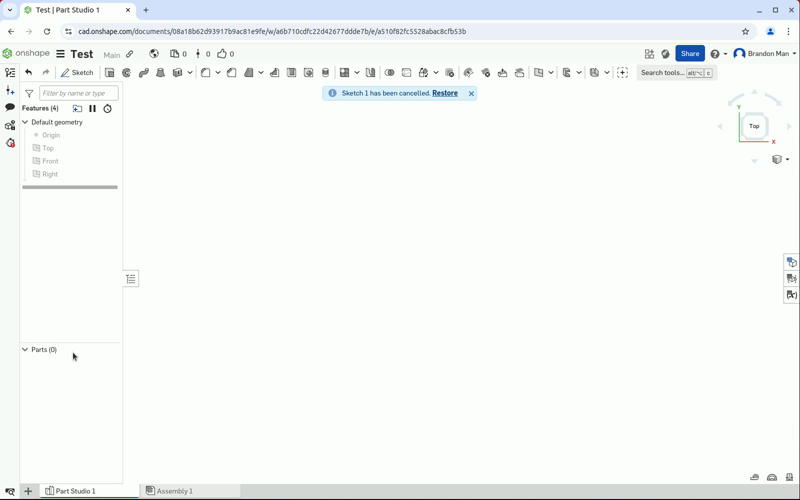
key(up)
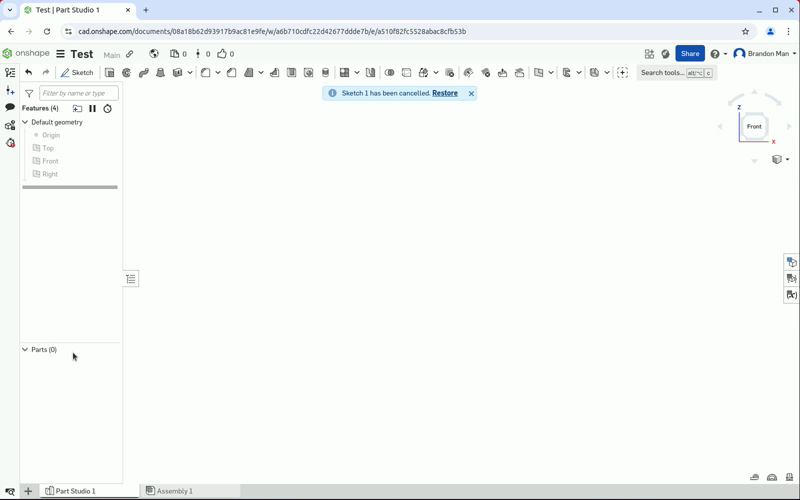
key_up(shift)
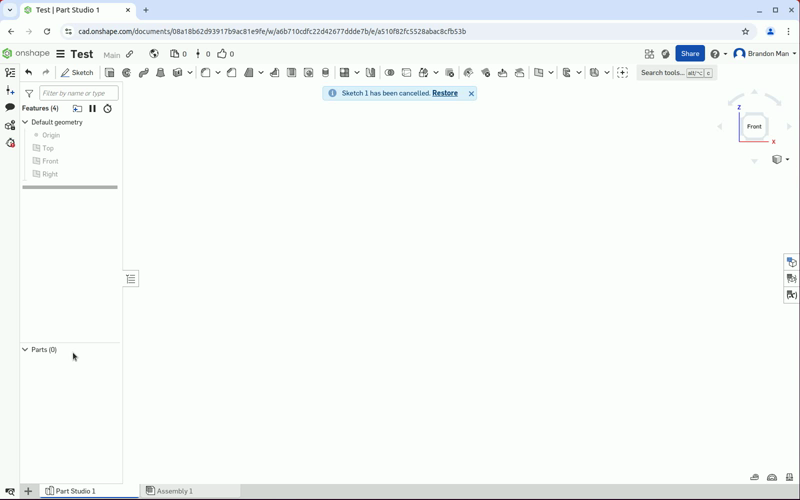
mouse_move(73, 352)
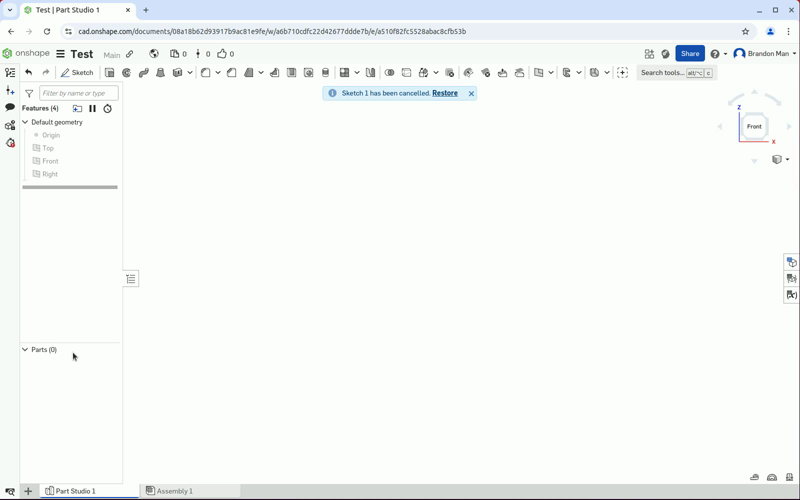
key(shift+y)
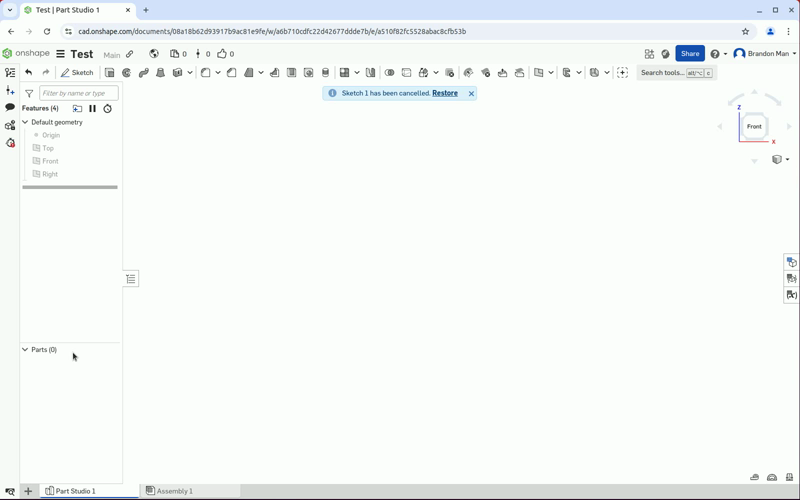
key(shift+s)
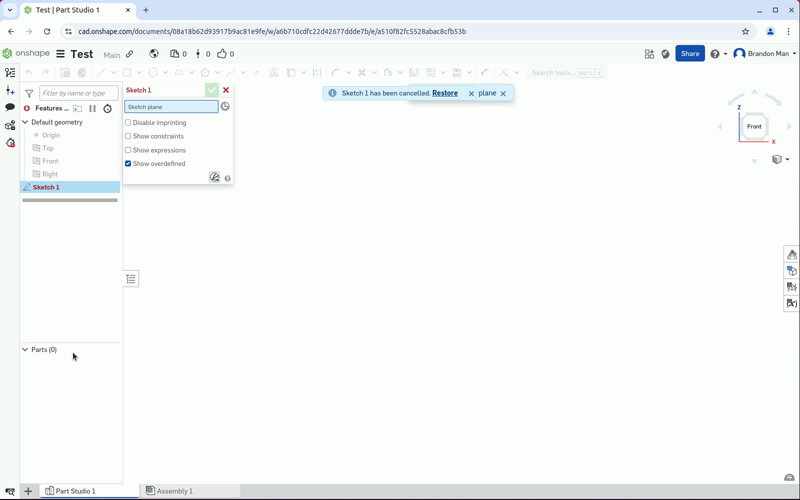
mouse_move(73, 163)
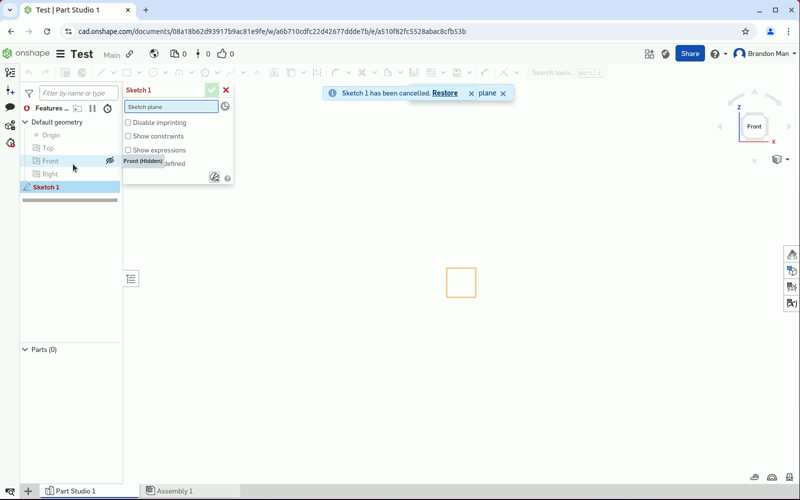
click(73, 163)
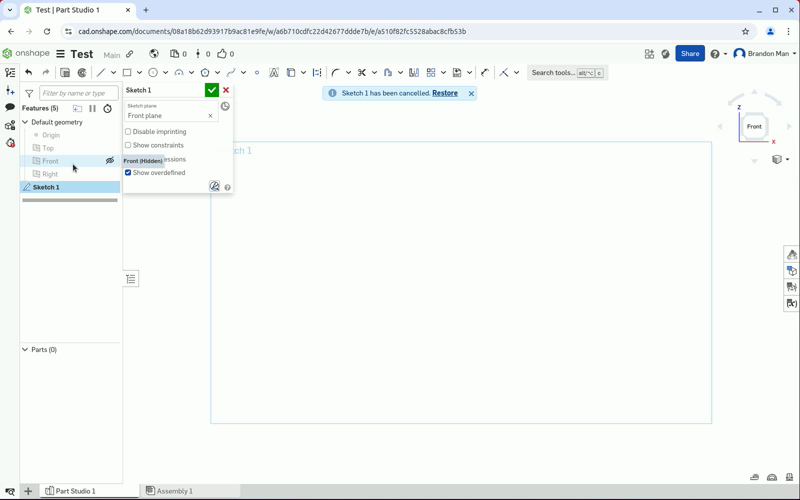
mouse_move(73, 352)
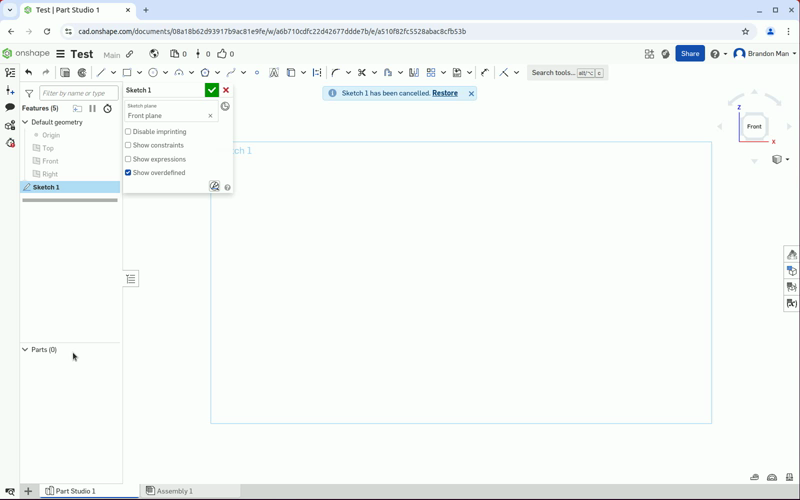
key(y)
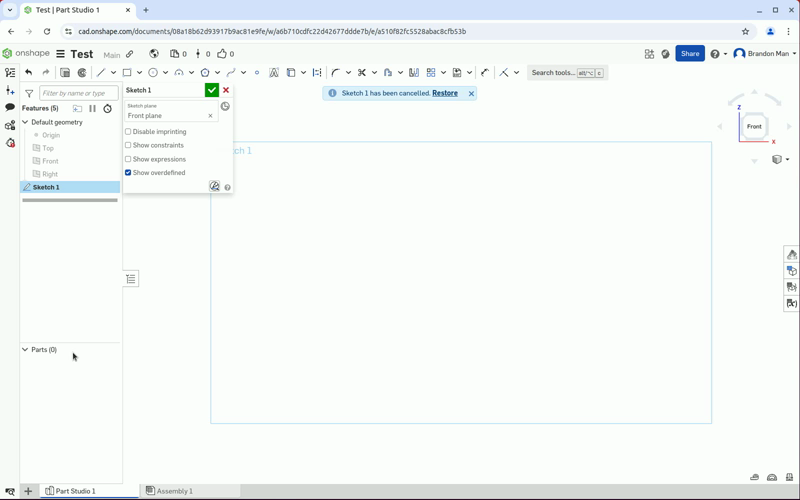
key(l)
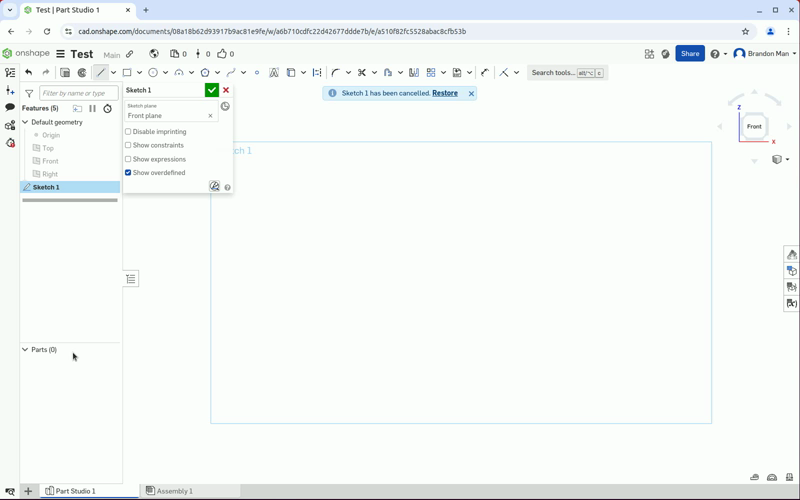
key_down(shift)
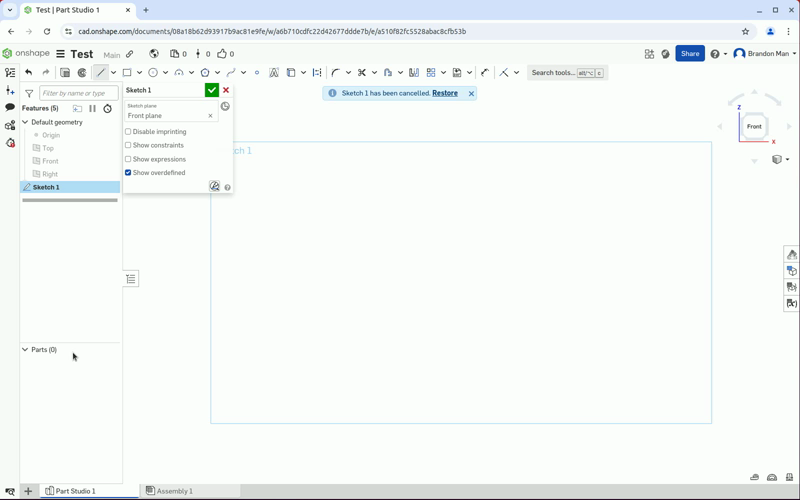
mouse_move(416, 301)
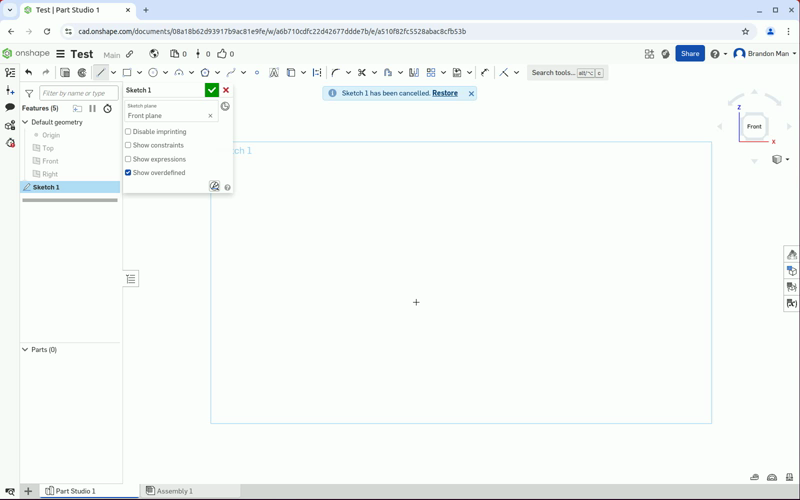
click(416, 301)
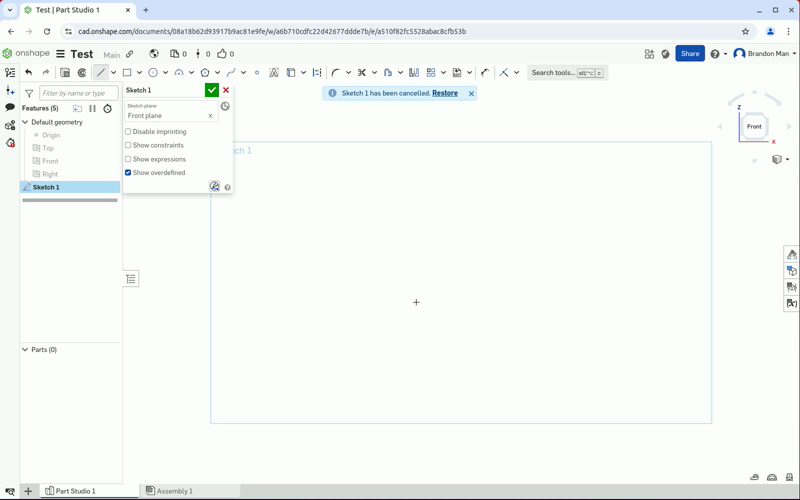
key_up(shift)
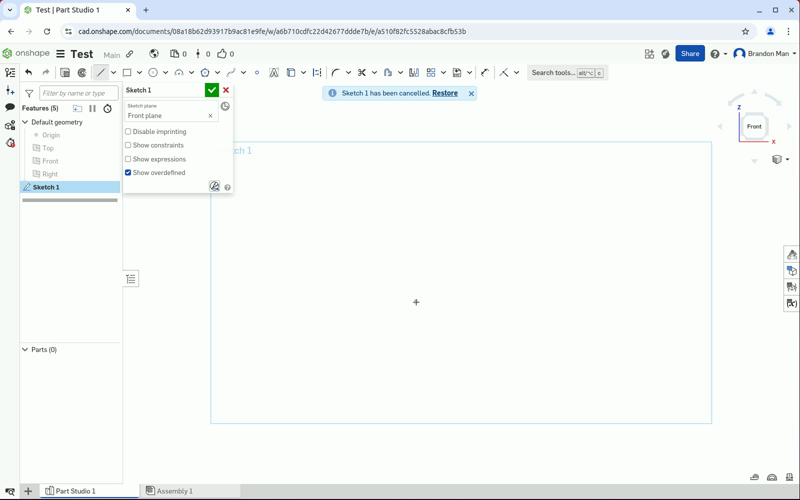
key_down(shift)
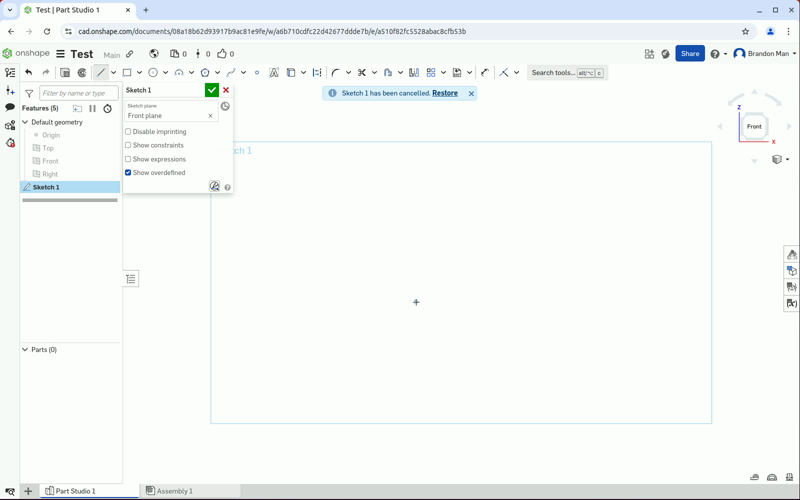
mouse_move(550, 301)
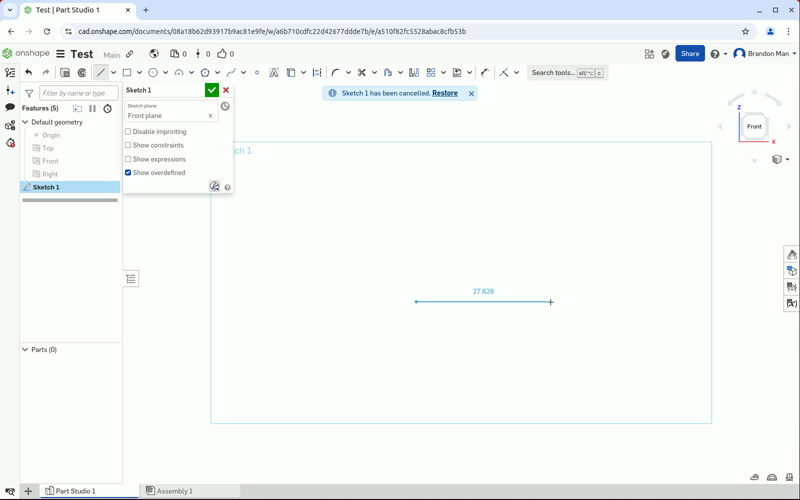
click(550, 301)
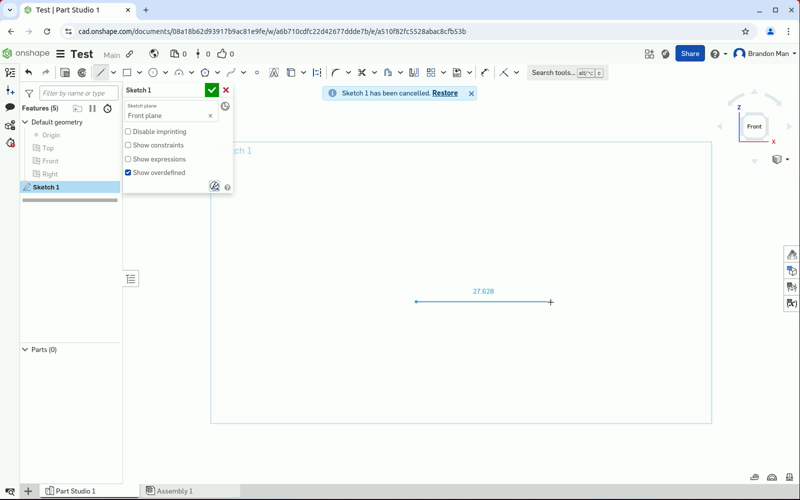
key_up(shift)
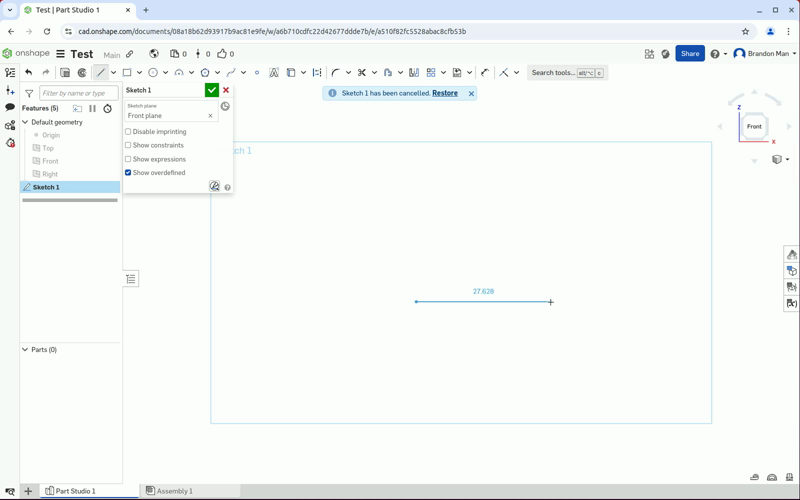
key_down(shift)
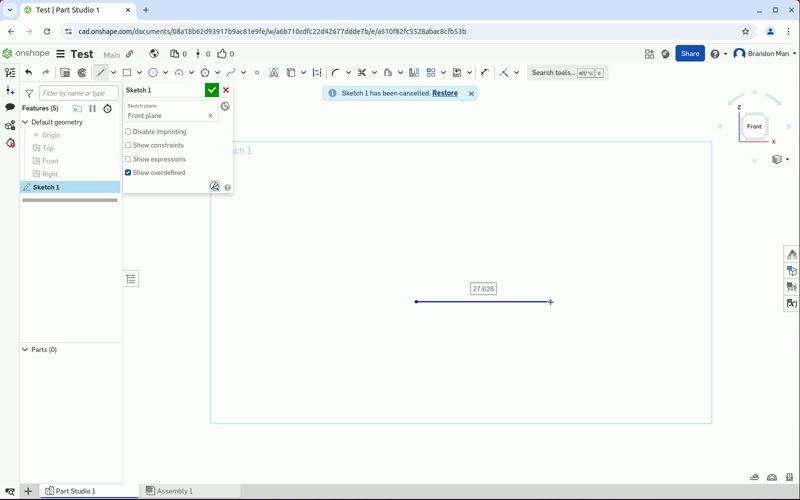
mouse_move(550, 212)
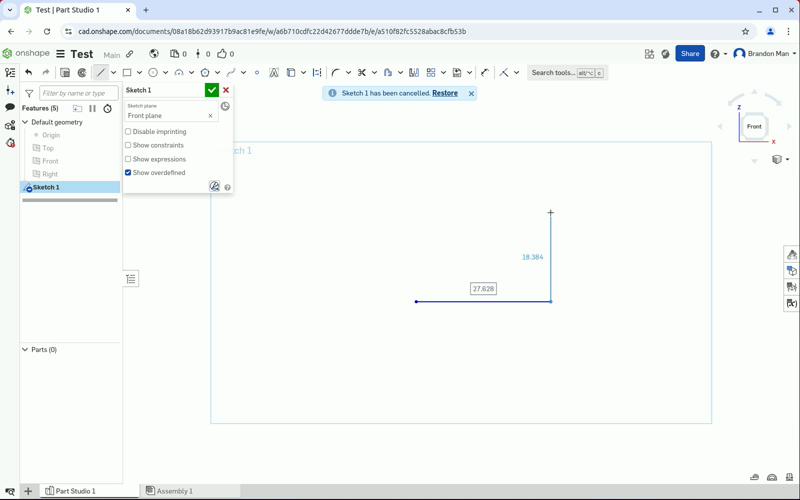
click(550, 212)
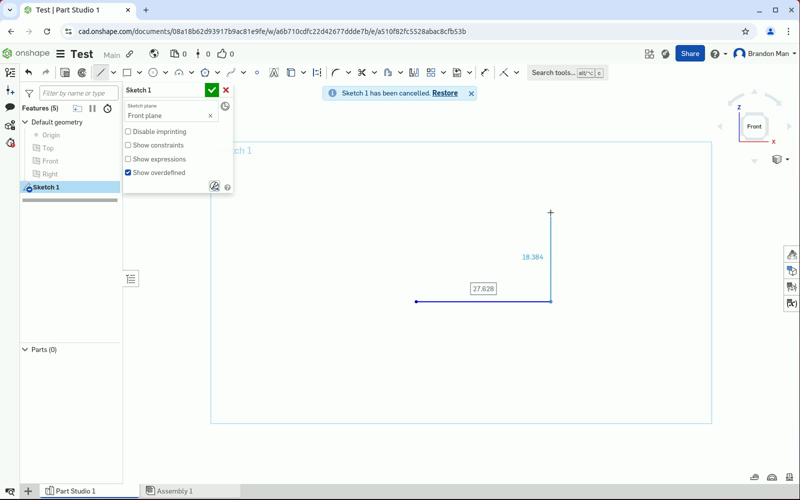
key_up(shift)
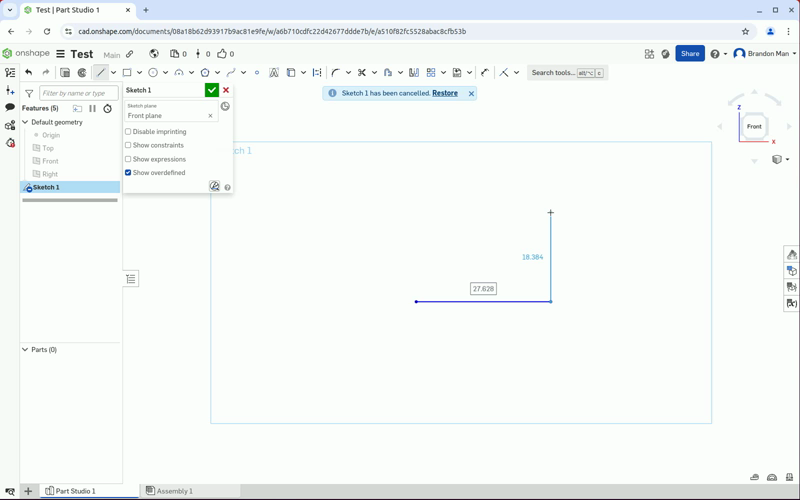
key_down(shift)
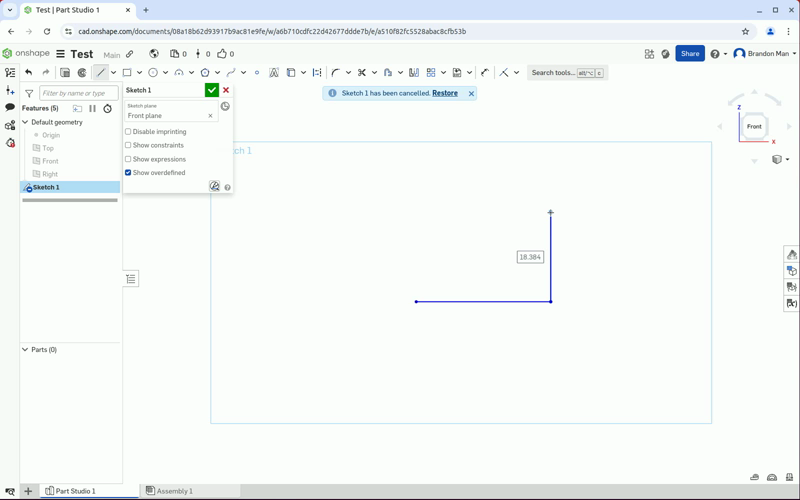
mouse_move(416, 212)
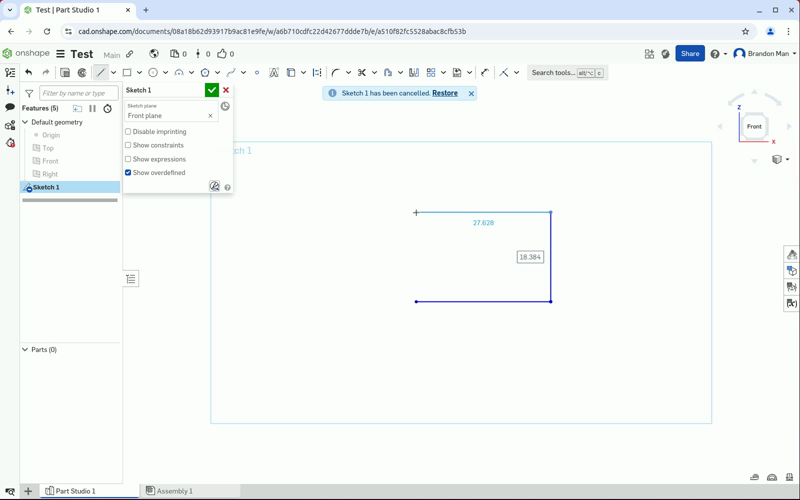
click(416, 212)
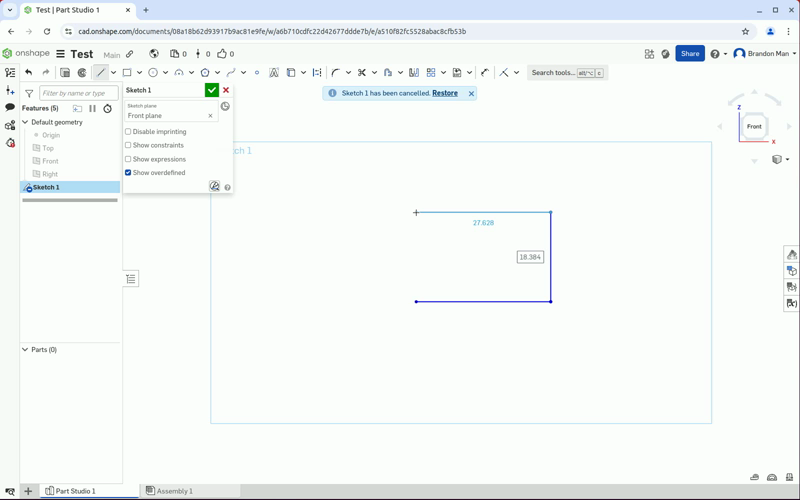
key_up(shift)
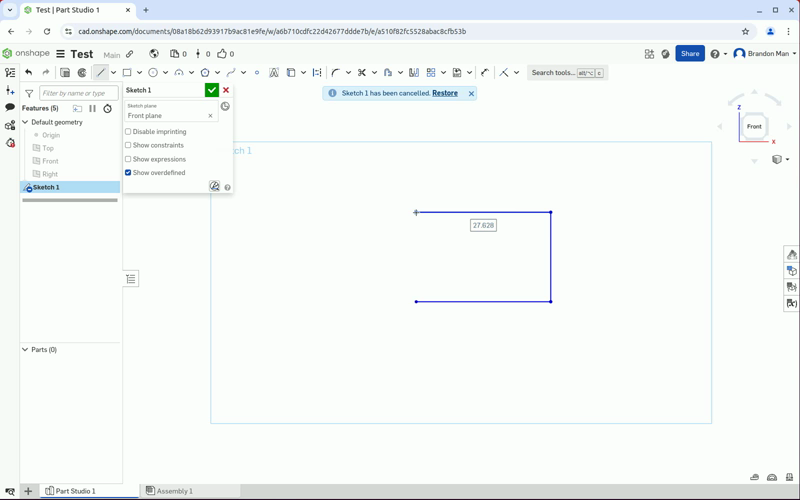
key_down(shift)
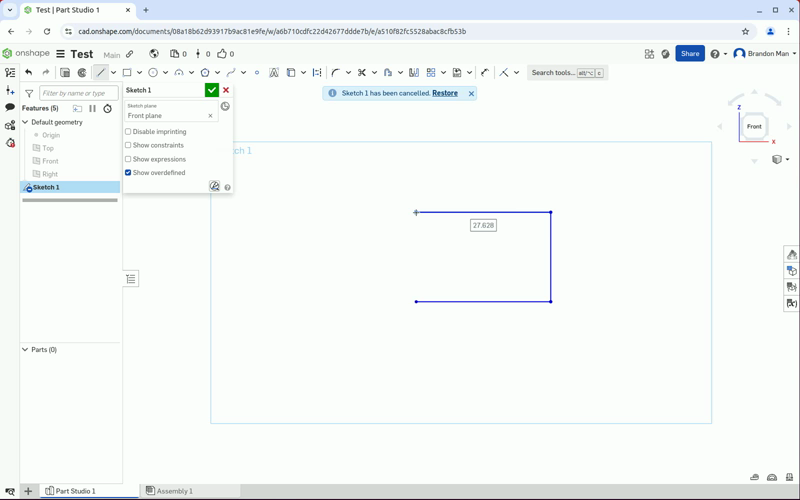
mouse_move(416, 301)
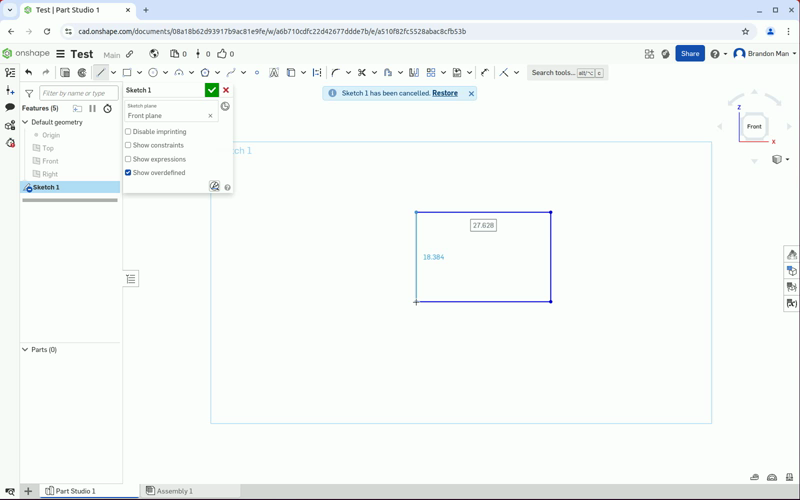
key_up(shift)
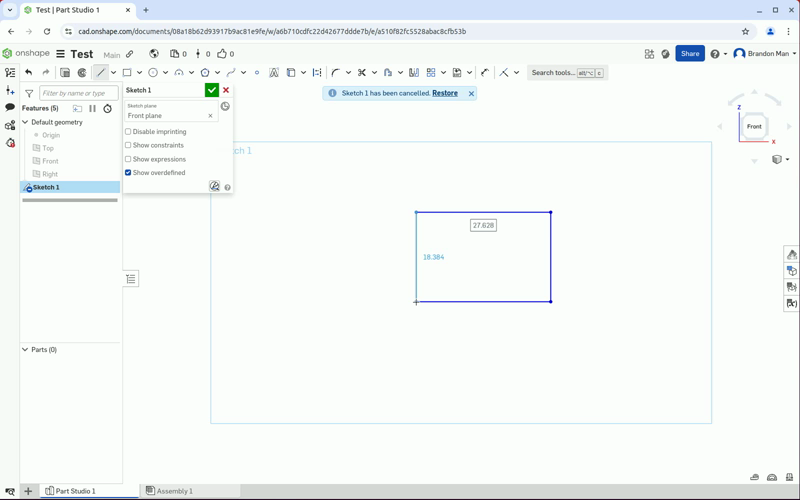
click(416, 301)
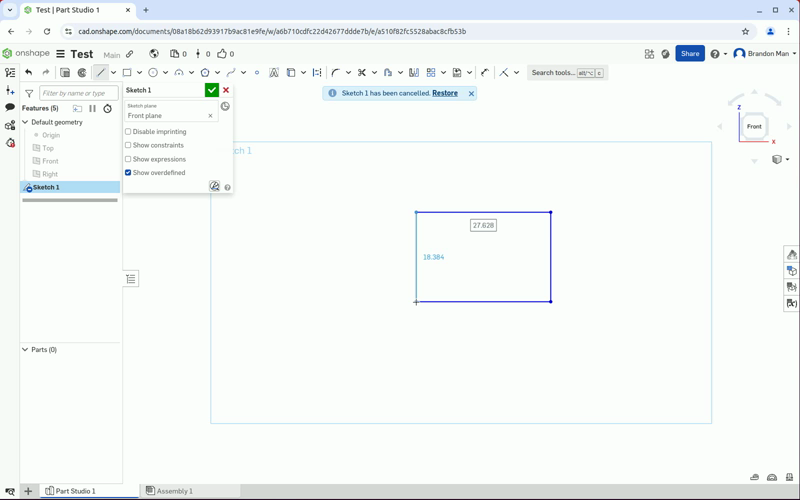
key(esc)
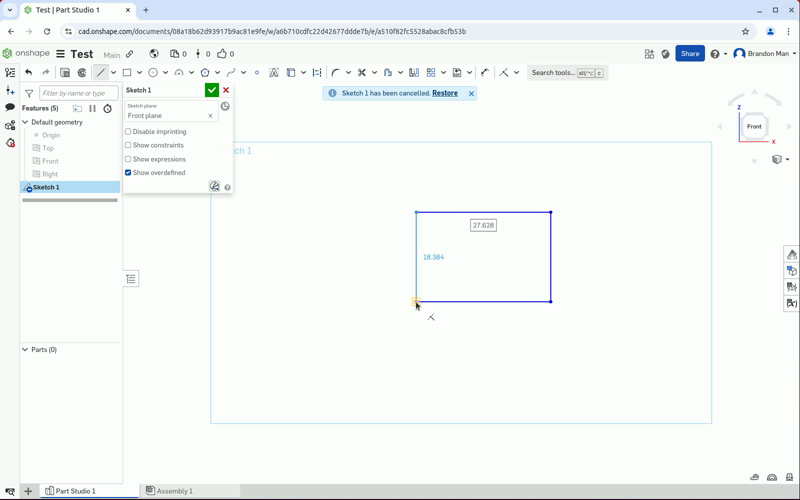
mouse_move(538, 237)
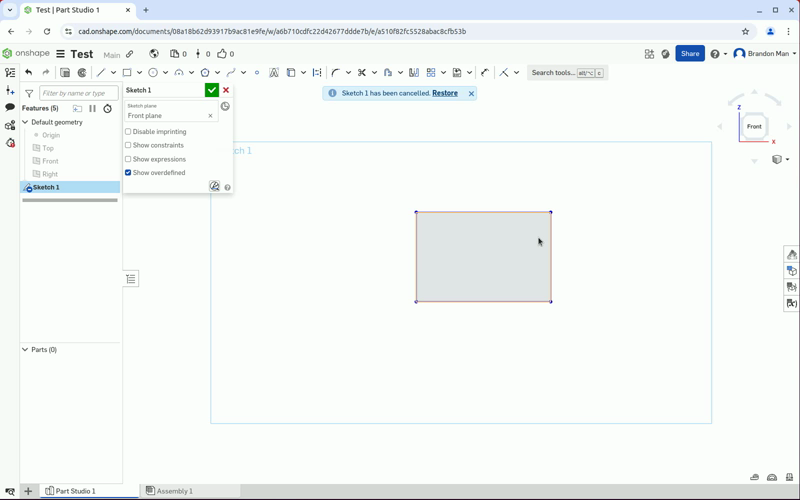
click(538, 237)
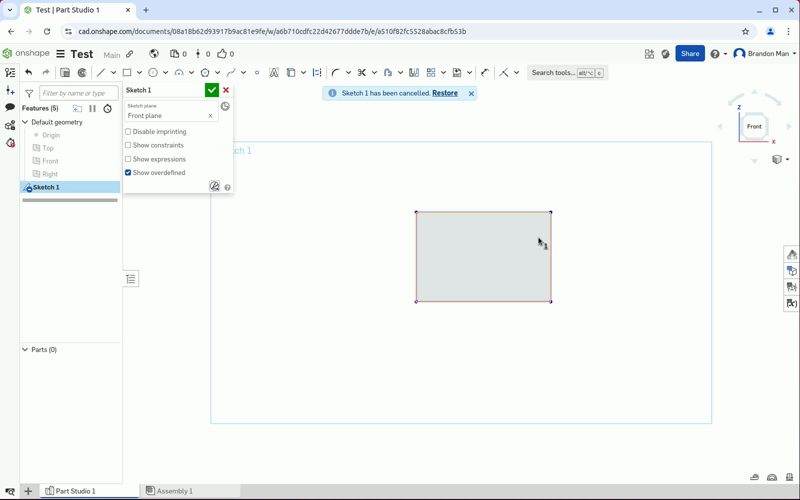
mouse_move(73, 352)
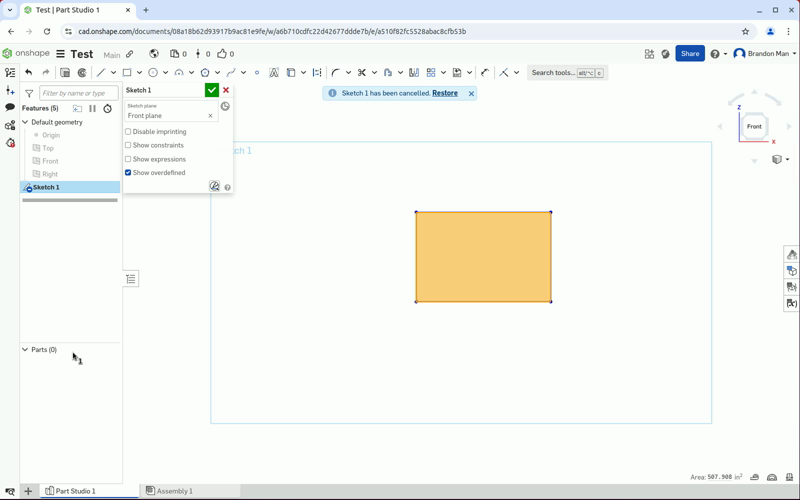
key(shift+y)
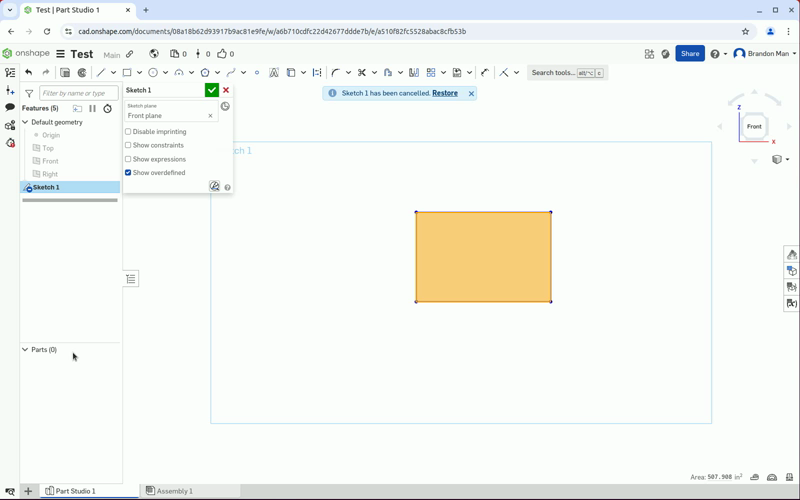
key(shift+e)
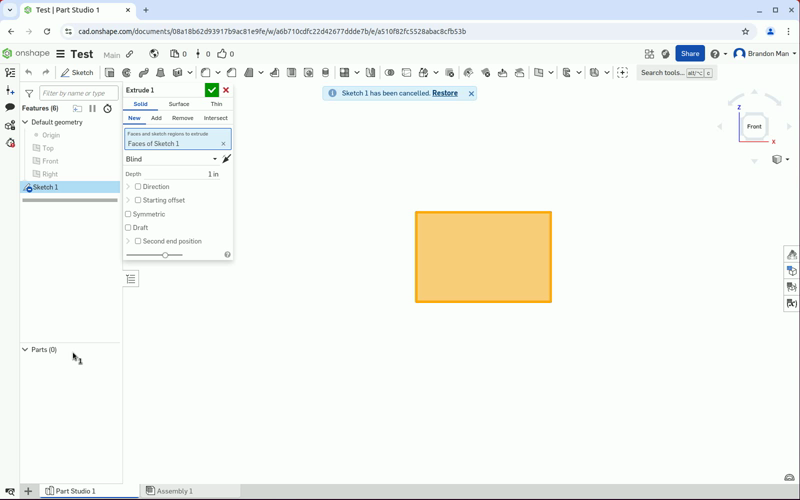
mouse_move(143, 106)
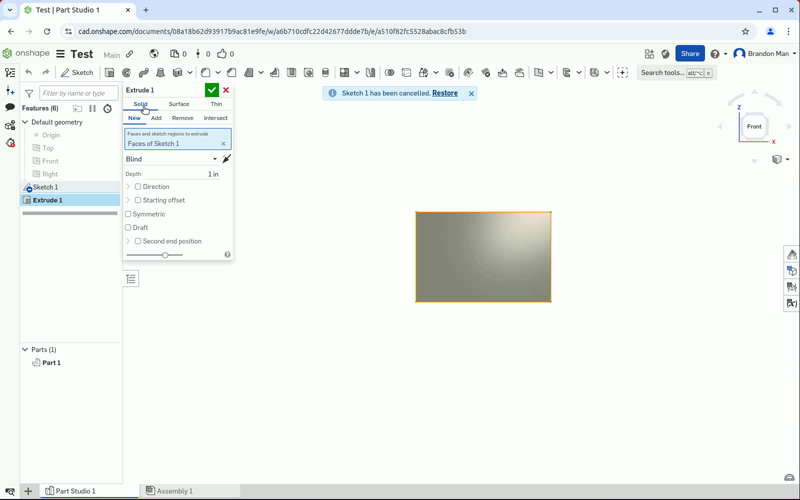
click(143, 106)
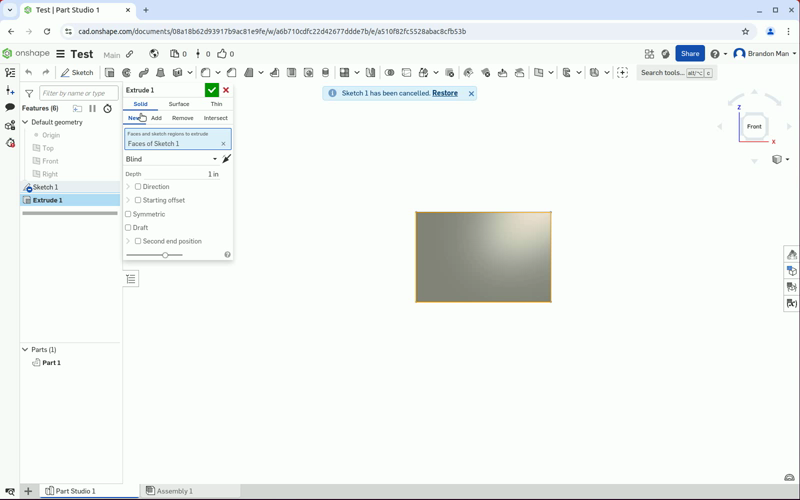
mouse_move(137, 120)
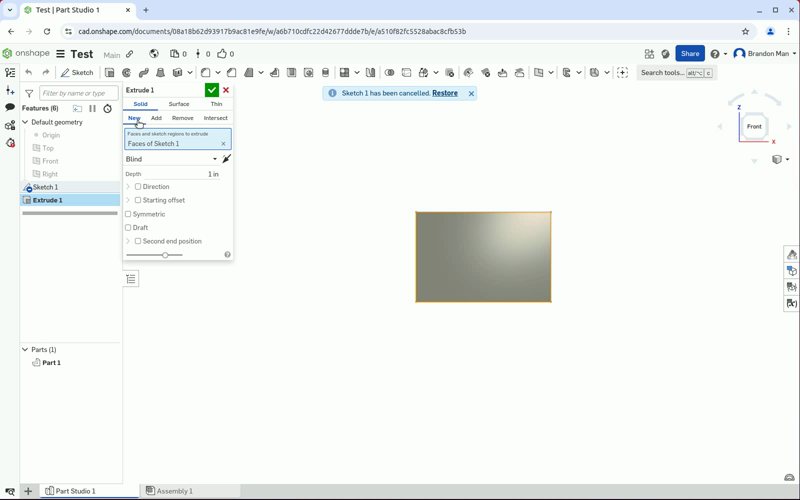
click(137, 120)
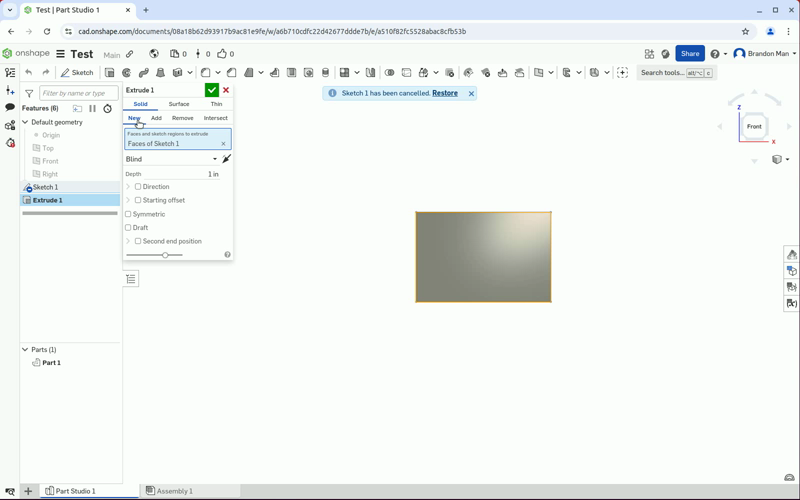
key(tab, 4)
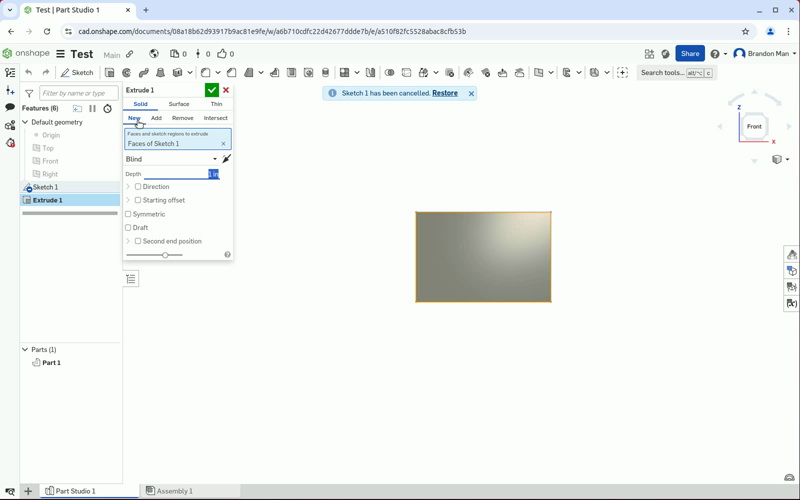
text(23.108)
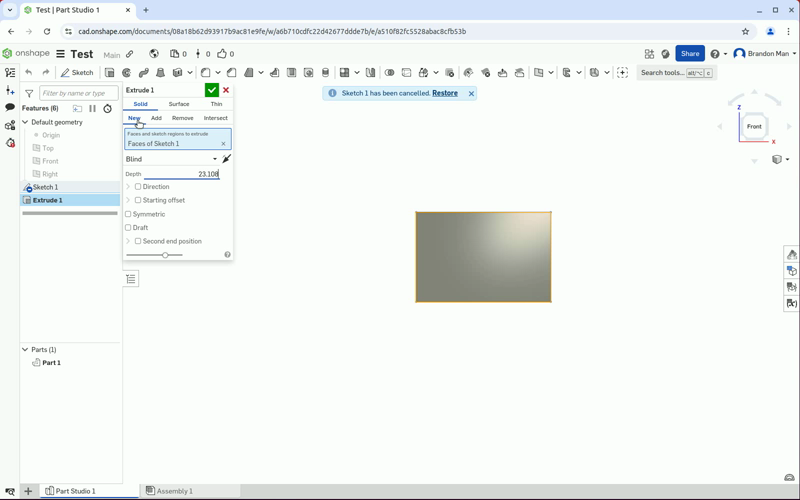
key(enter)
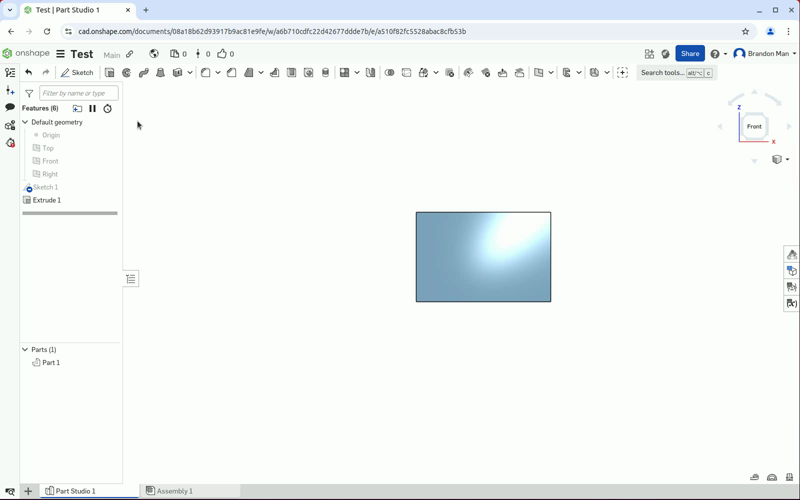
key(shift+h)
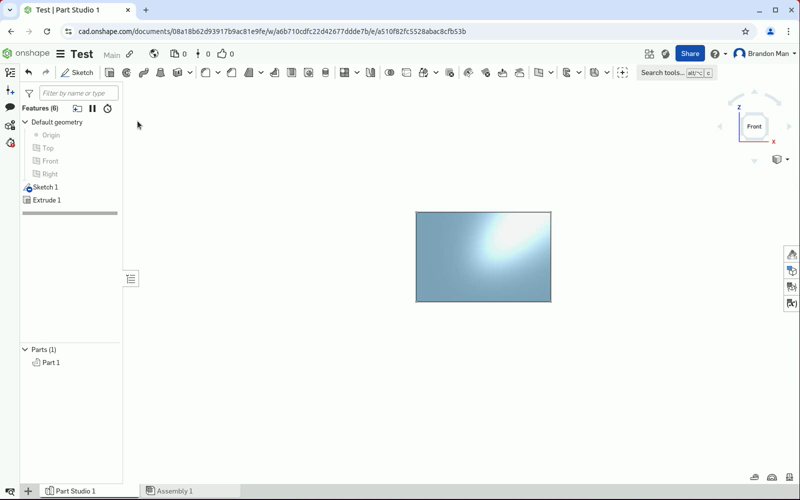
key(shift+h)
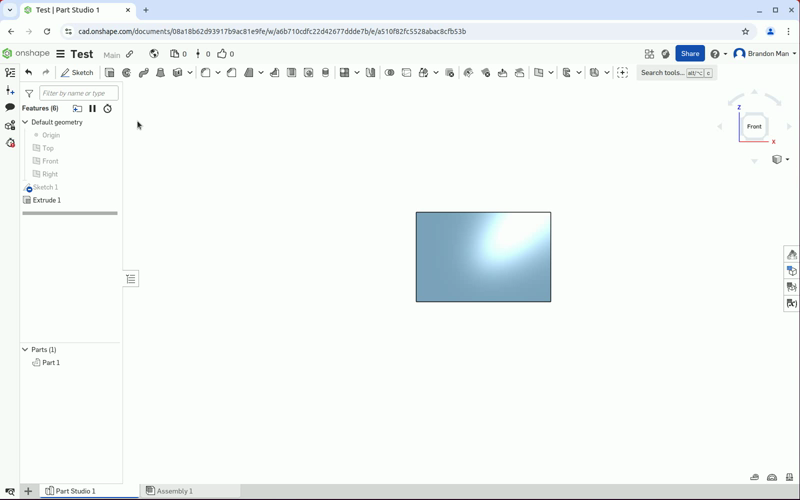
mouse_move(73, 189)
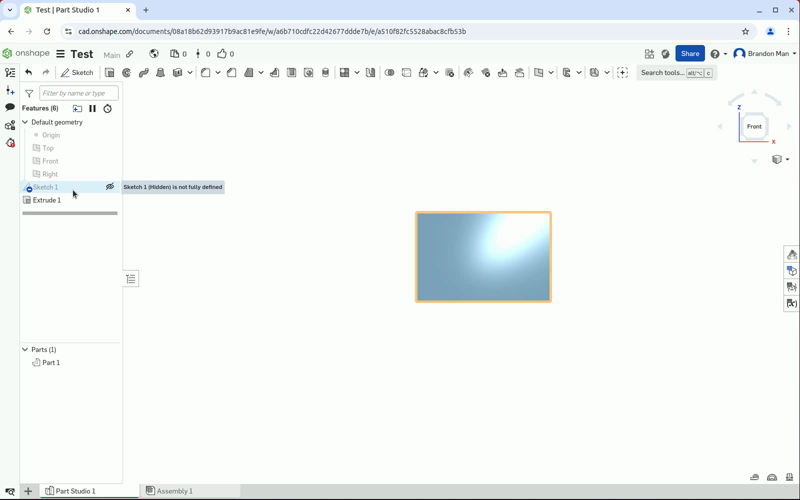
click(73, 189)
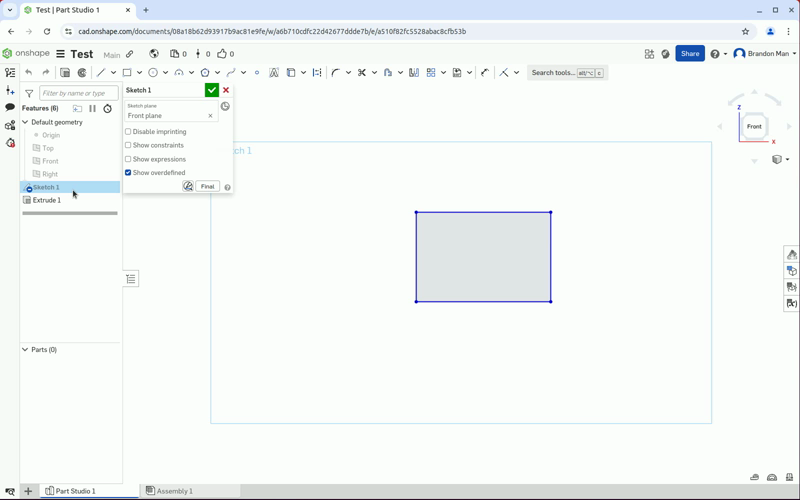
mouse_move(229, 92)
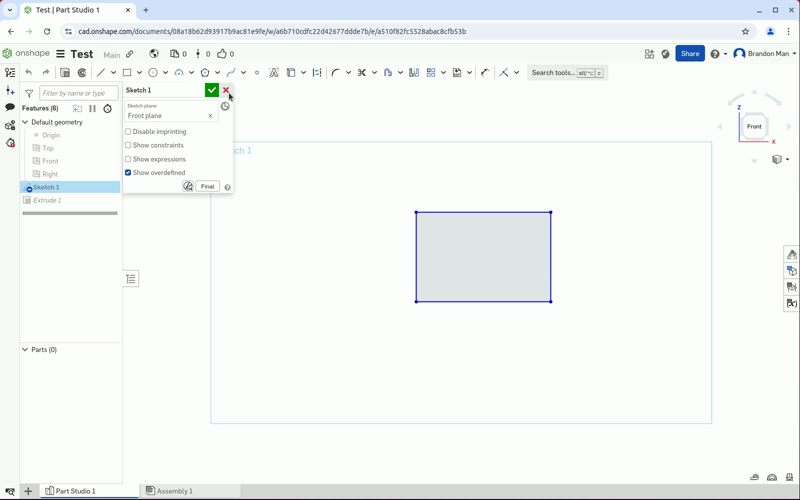
click(229, 92)
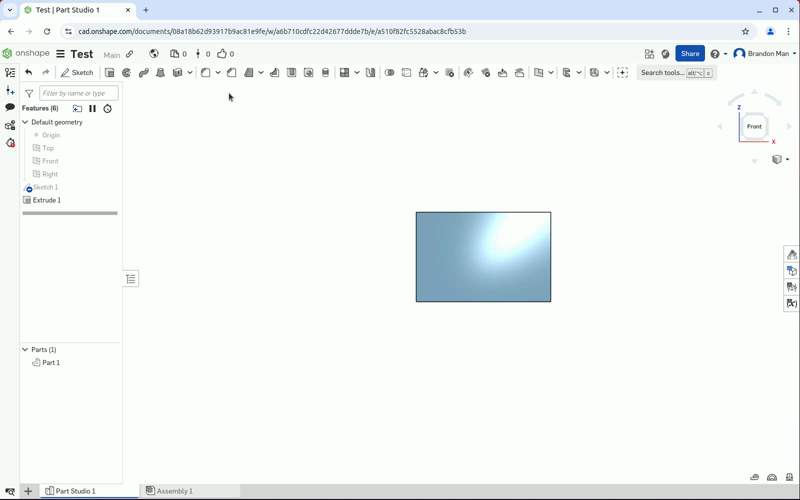
mouse_move(541, 75)
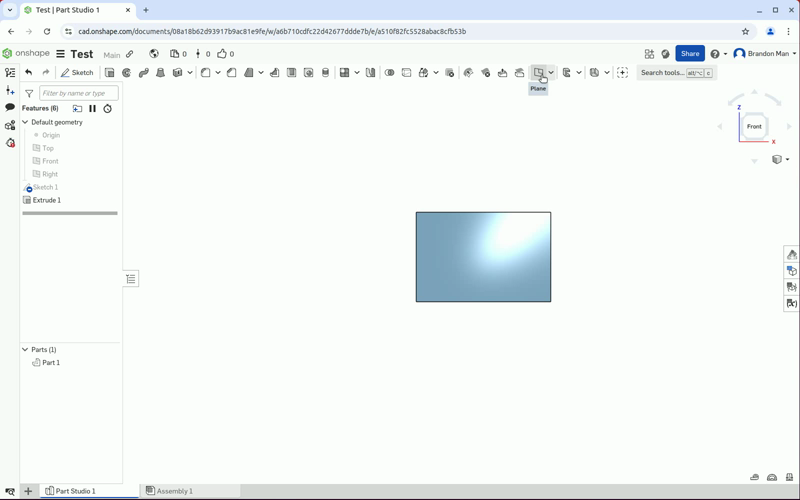
click(541, 75)
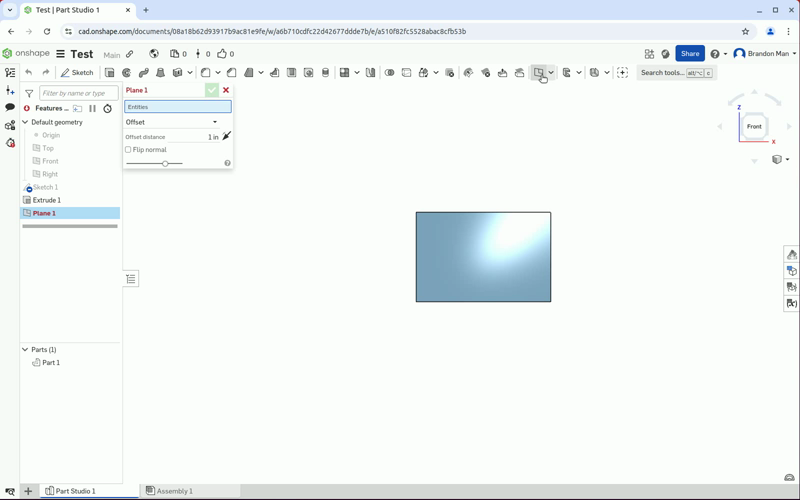
mouse_move(73, 163)
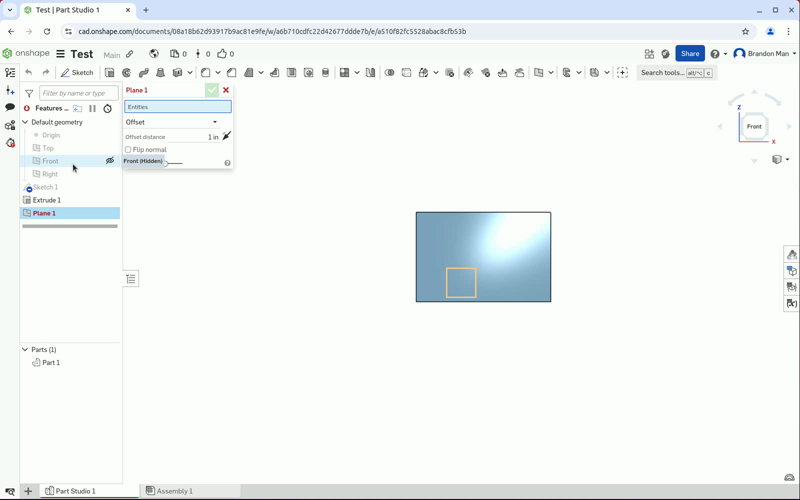
click(73, 163)
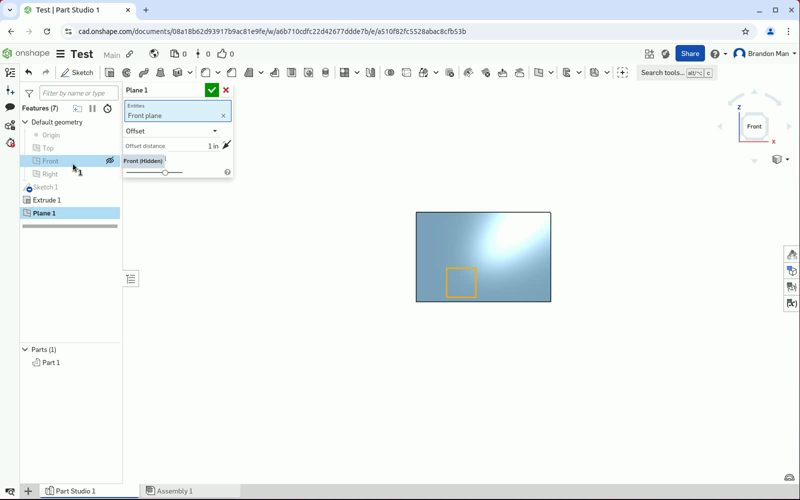
key(tab, 2)
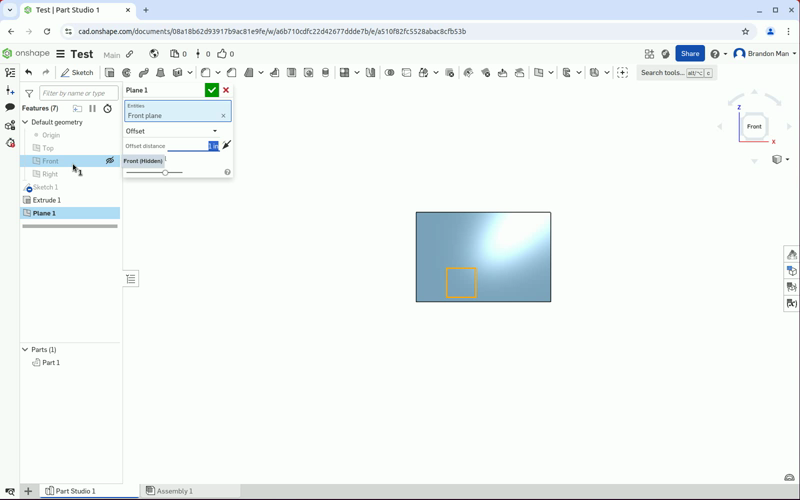
text(23.108)
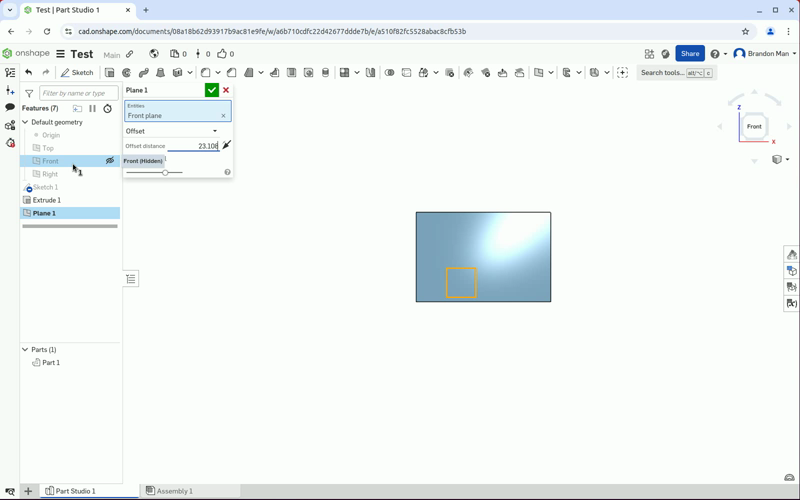
key(enter, 2)
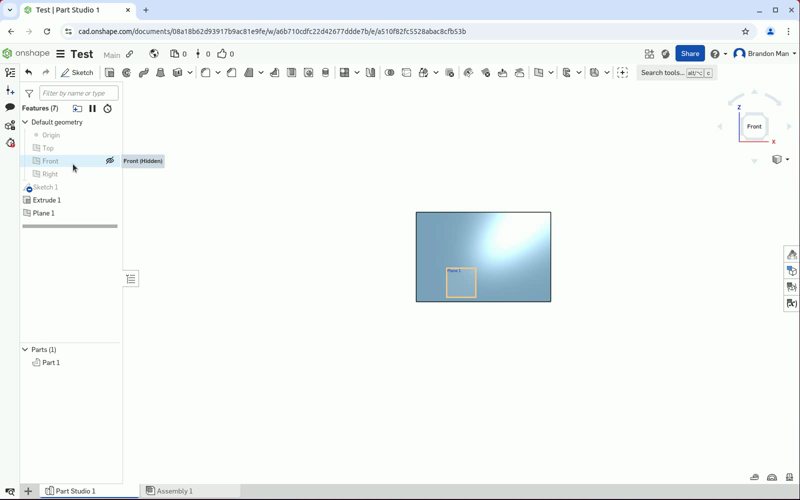
key(shift+s)
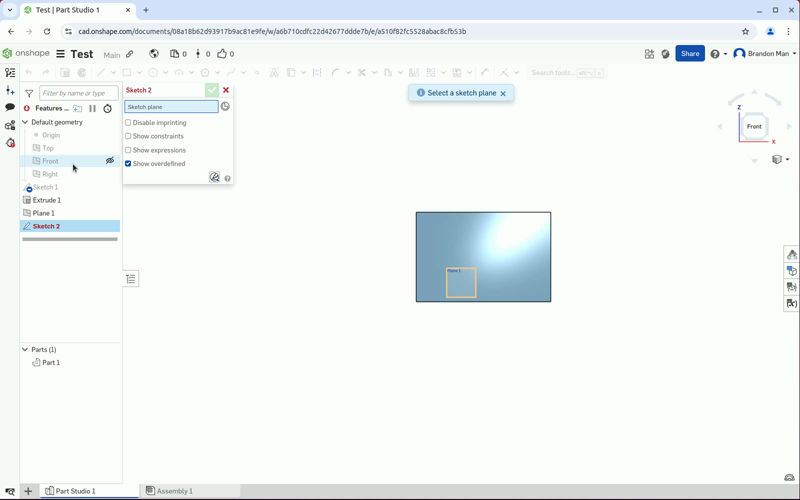
mouse_move(73, 215)
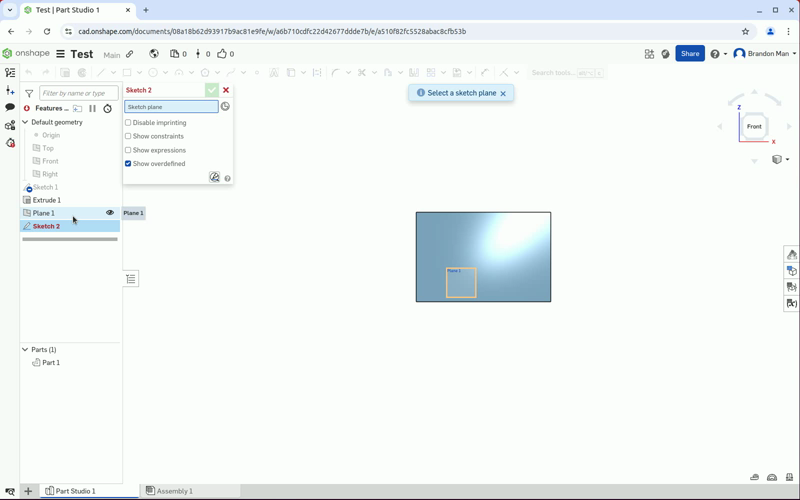
click(73, 215)
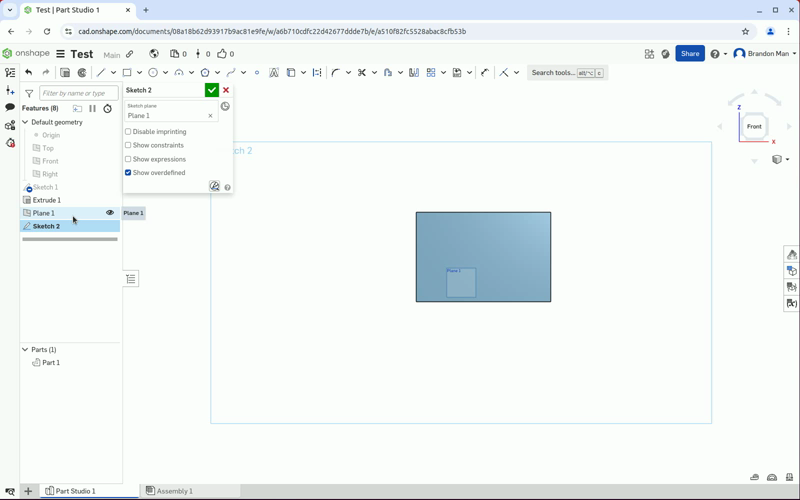
mouse_move(73, 352)
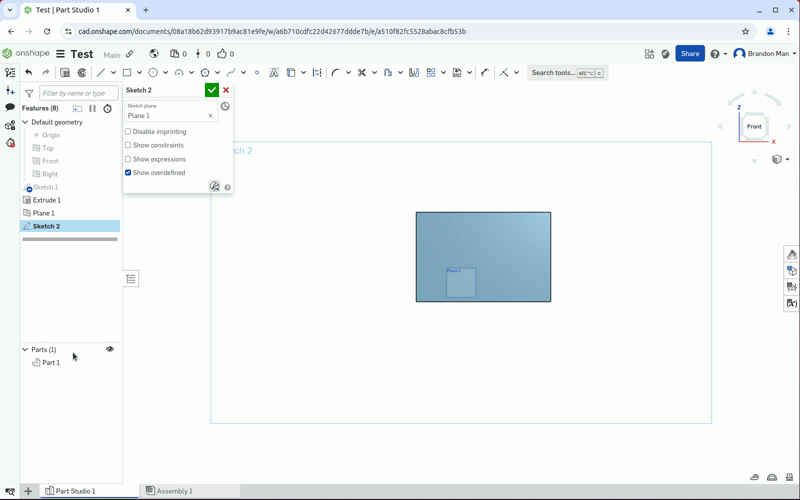
key(y)
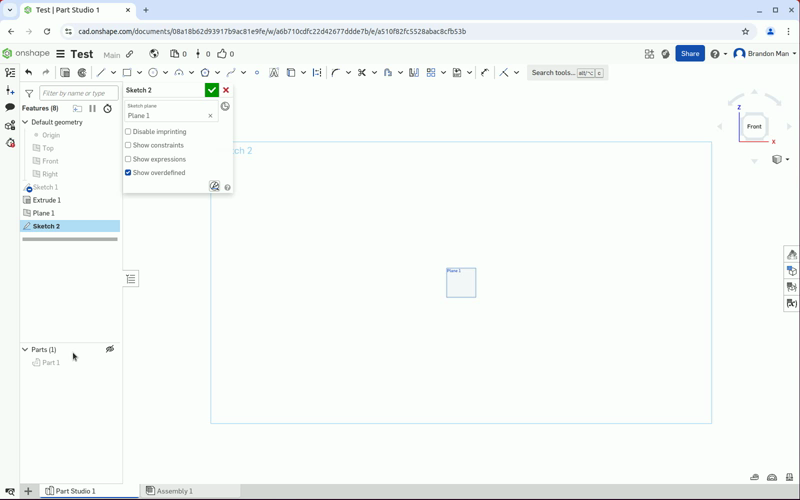
key(l)
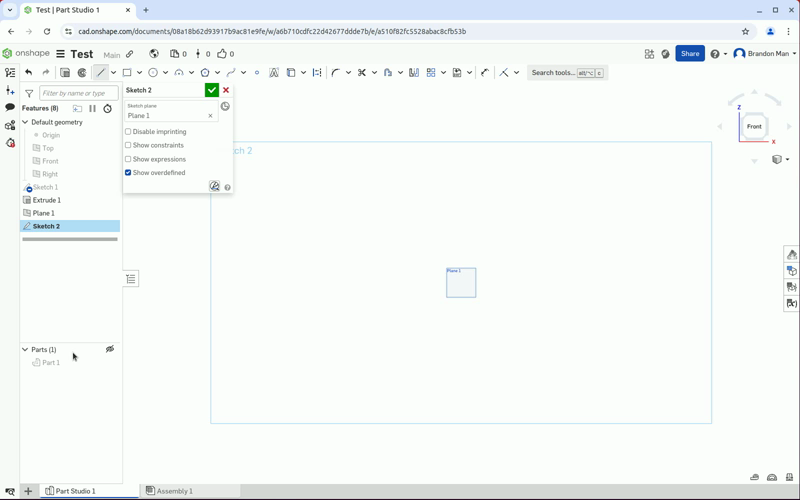
key_down(shift)
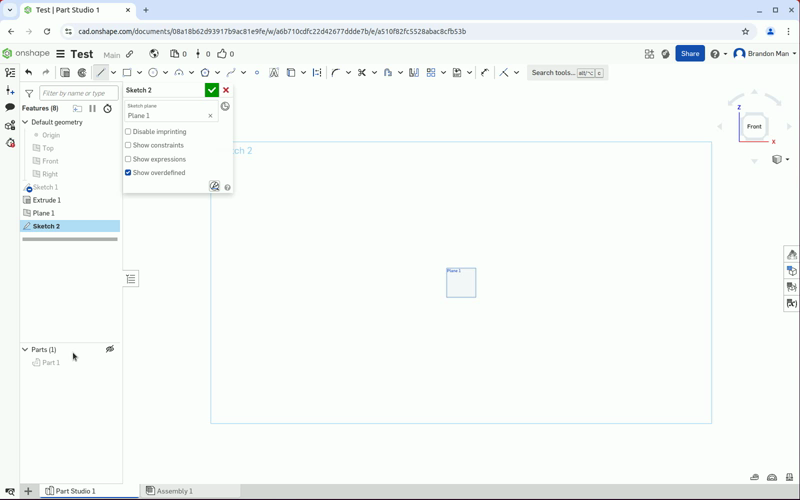
mouse_move(449, 282)
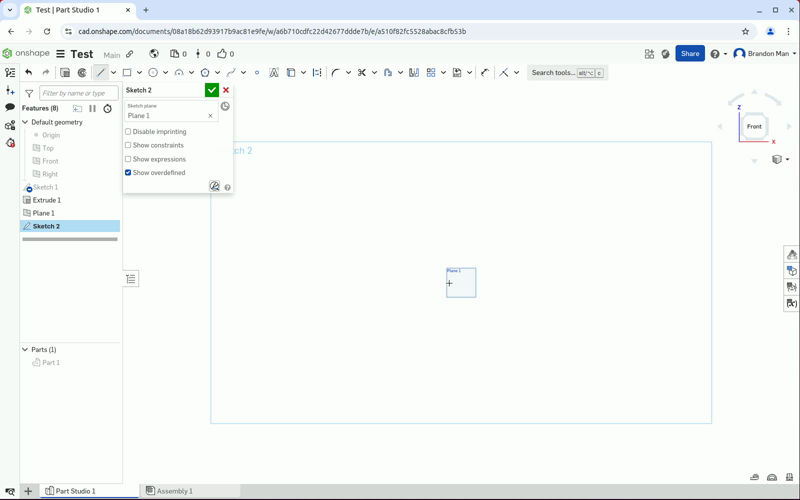
click(449, 282)
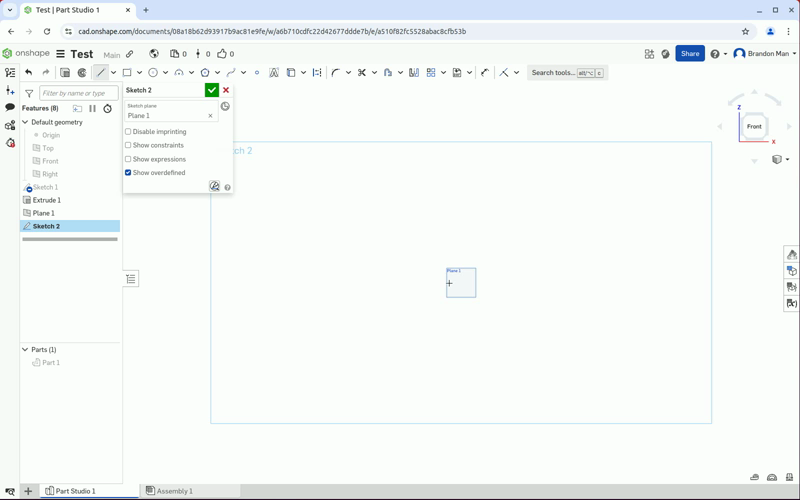
key_up(shift)
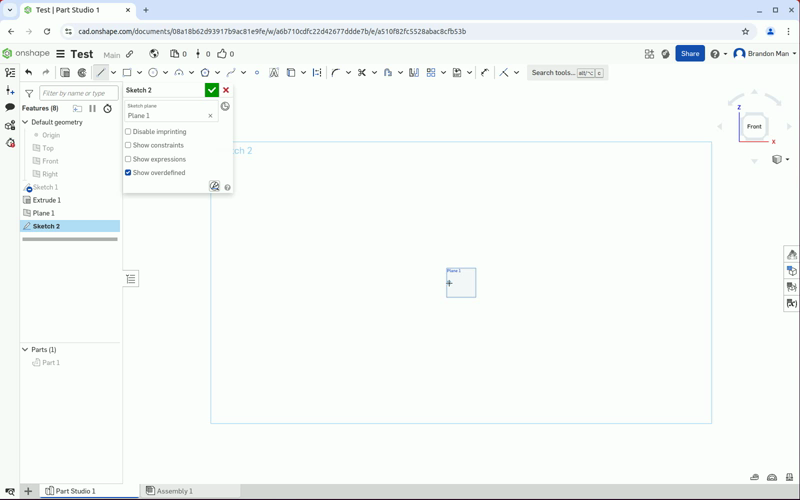
key_down(shift)
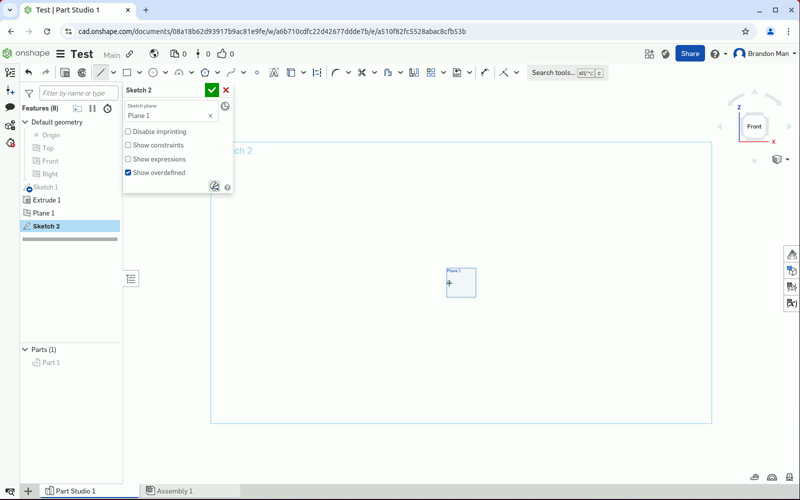
mouse_move(518, 282)
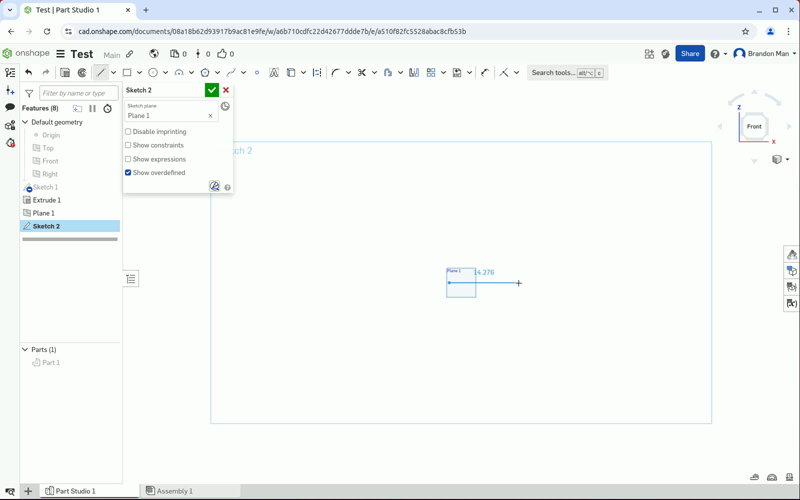
click(518, 282)
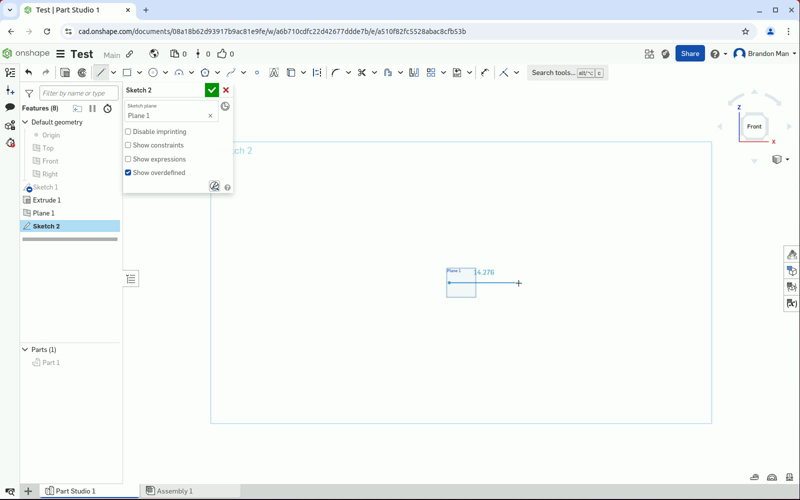
key_up(shift)
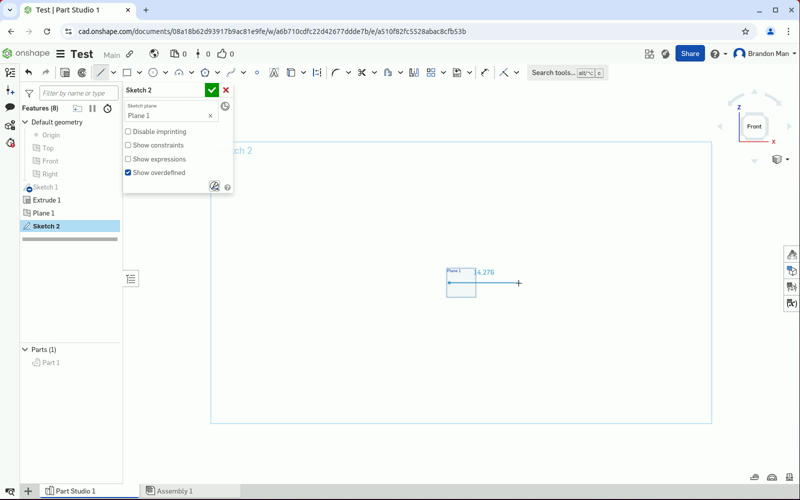
key_down(shift)
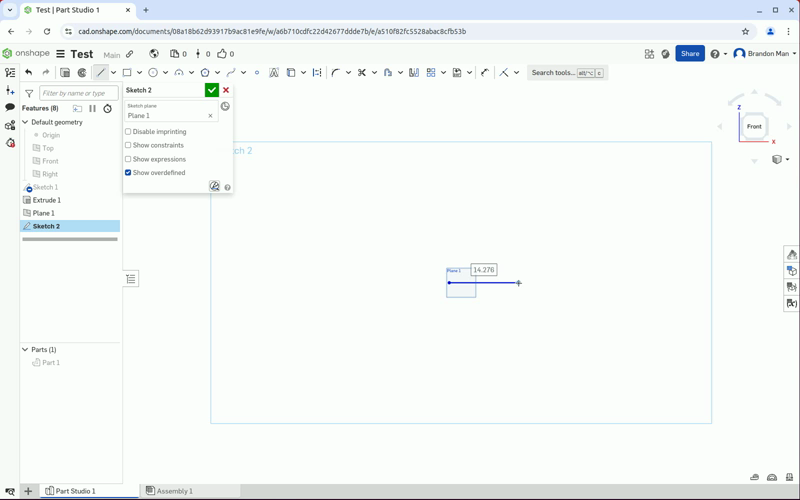
mouse_move(548, 282)
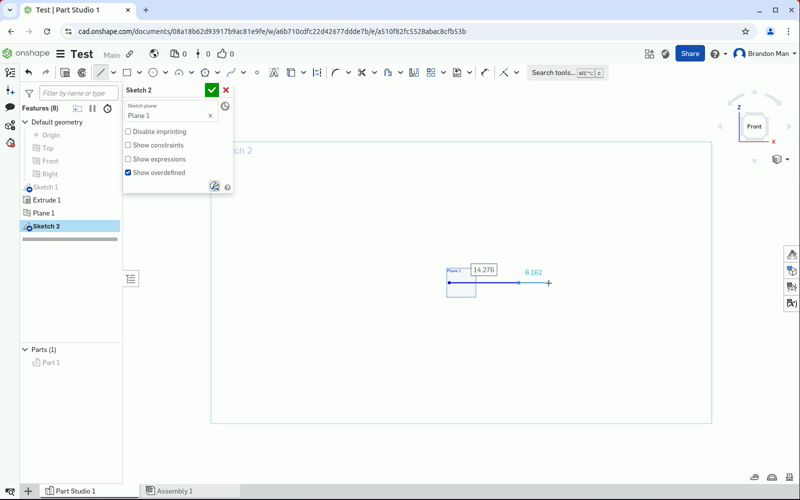
mouse_move(518, 234)
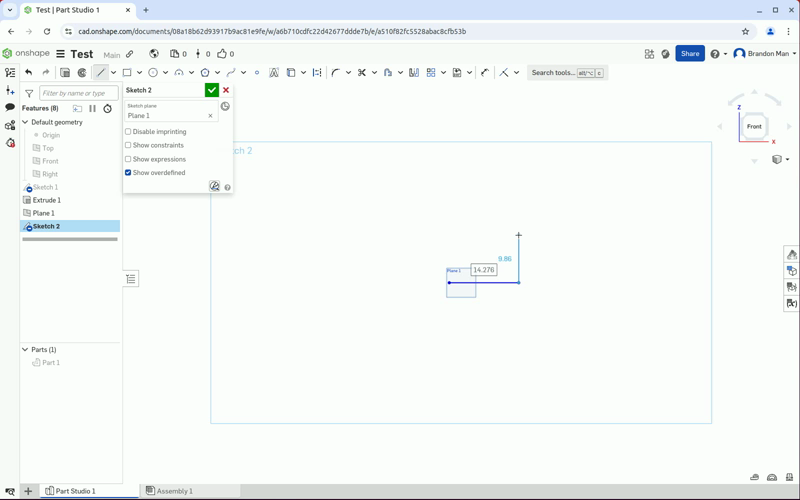
click(518, 234)
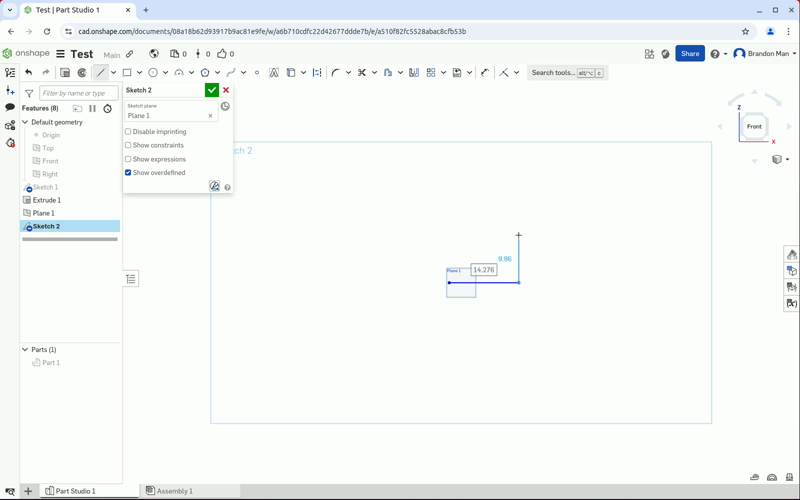
key_up(shift)
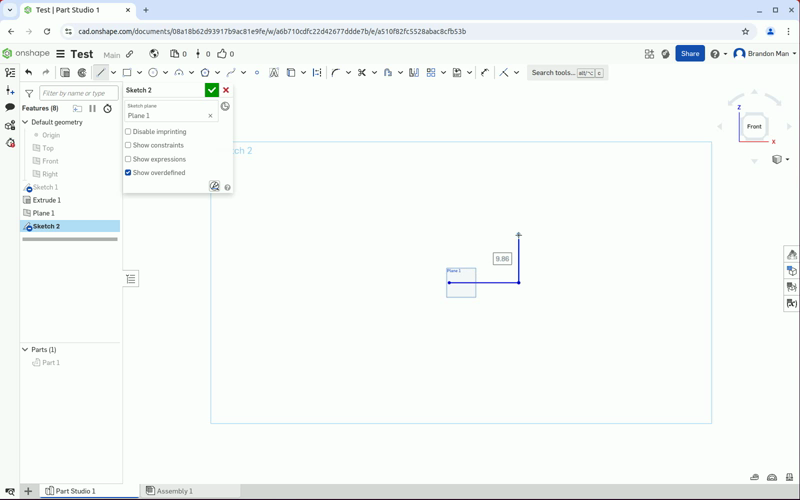
key_down(shift)
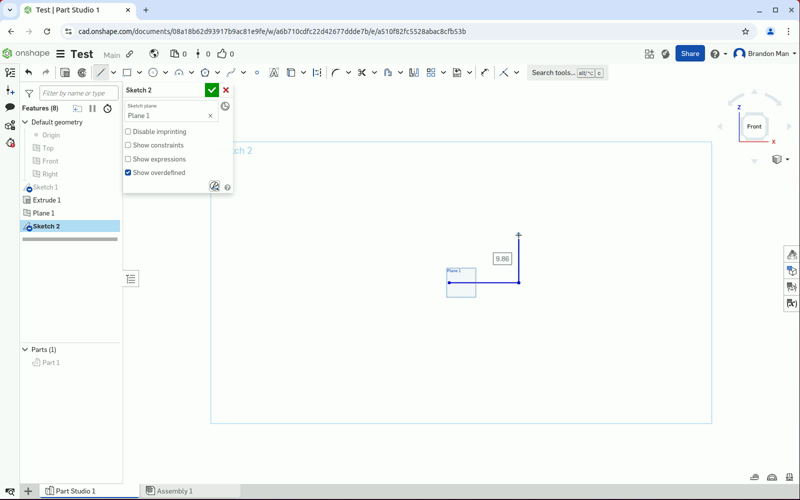
mouse_move(449, 234)
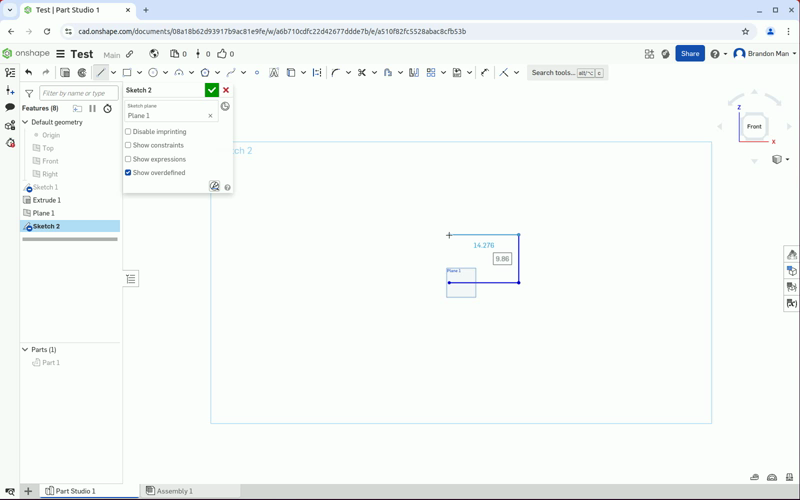
click(449, 234)
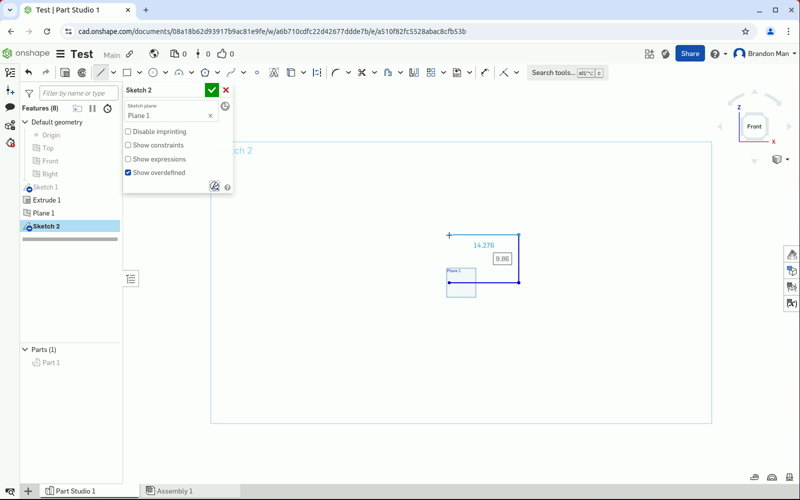
key_up(shift)
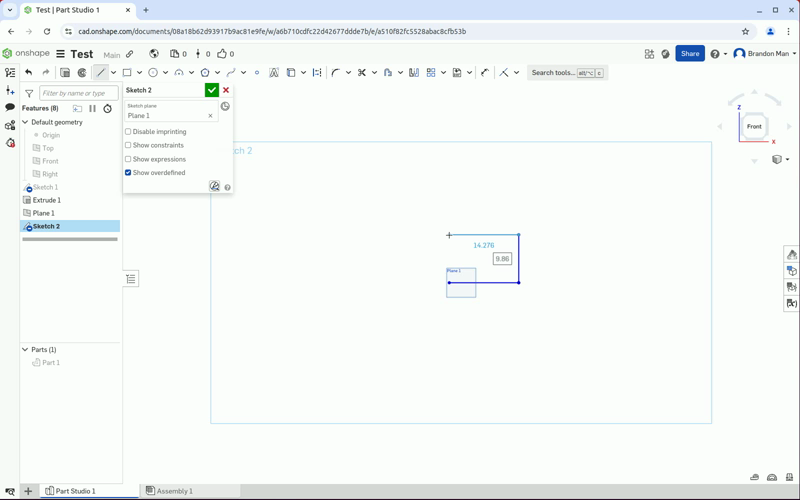
mouse_move(479, 234)
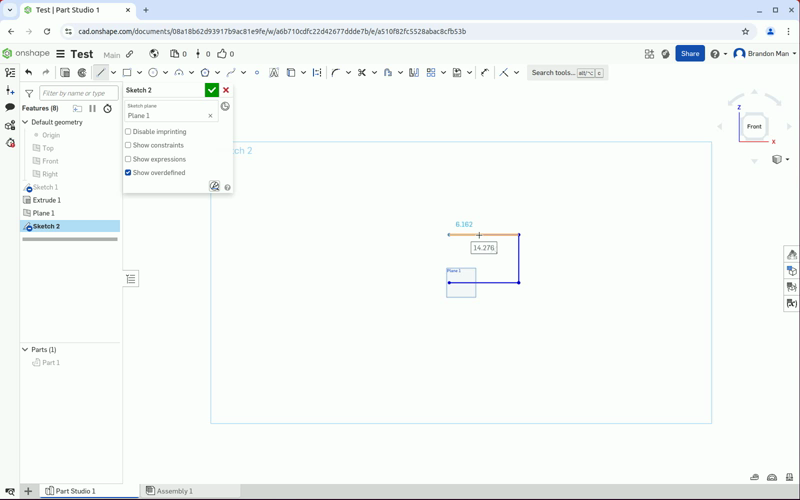
key_down(shift)
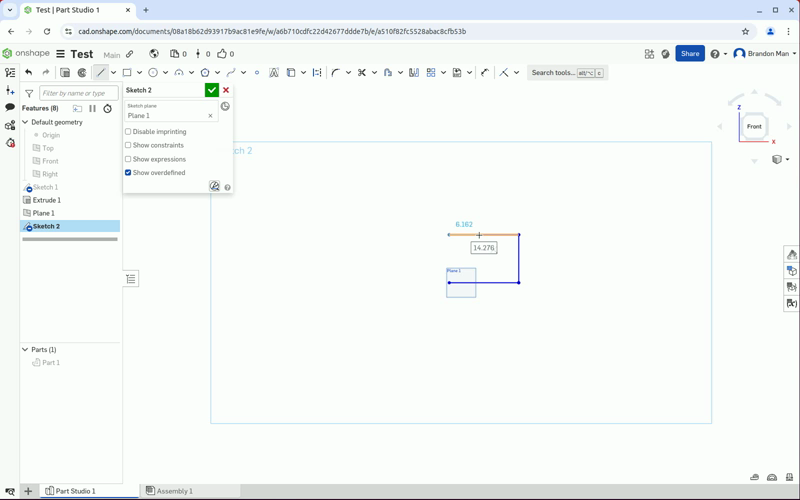
mouse_move(449, 282)
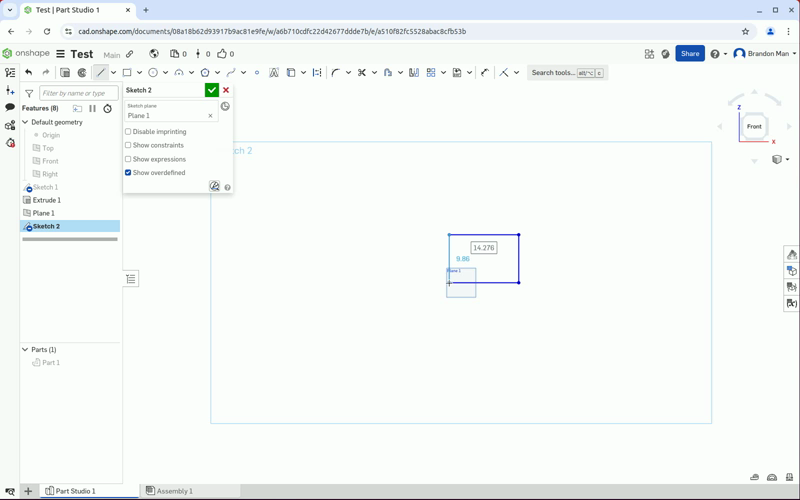
key_up(shift)
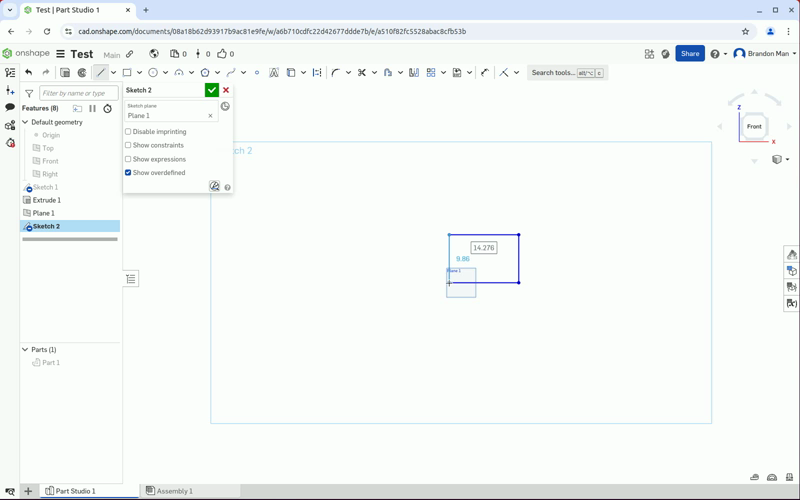
click(449, 282)
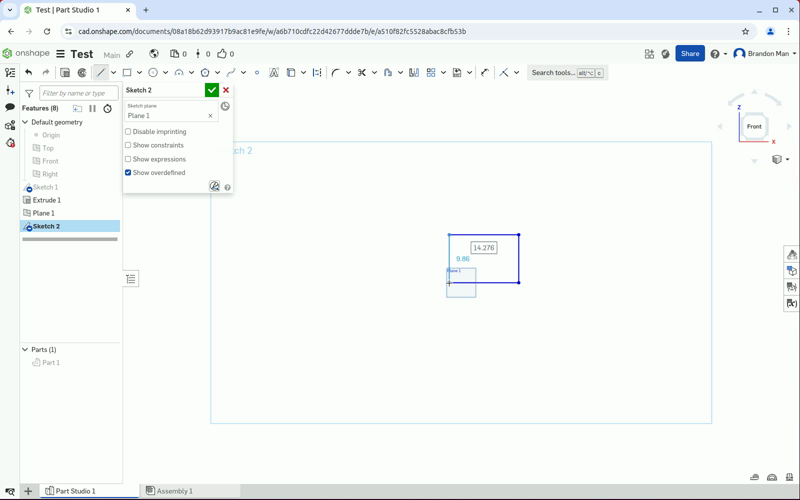
key(esc)
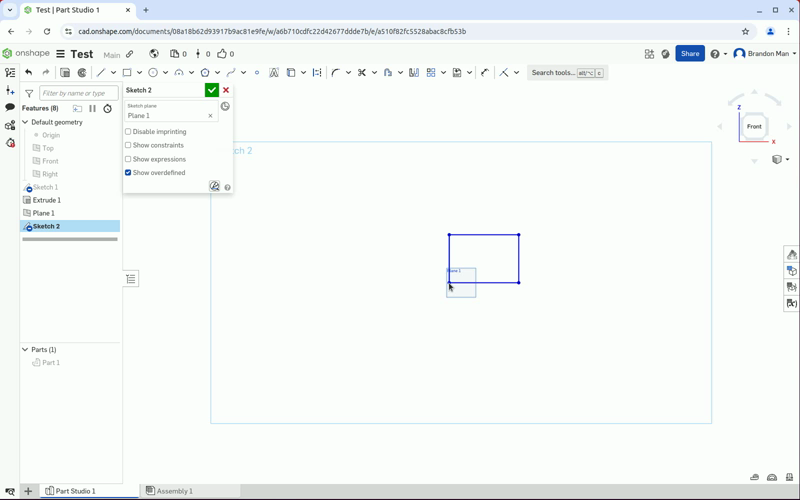
mouse_move(456, 251)
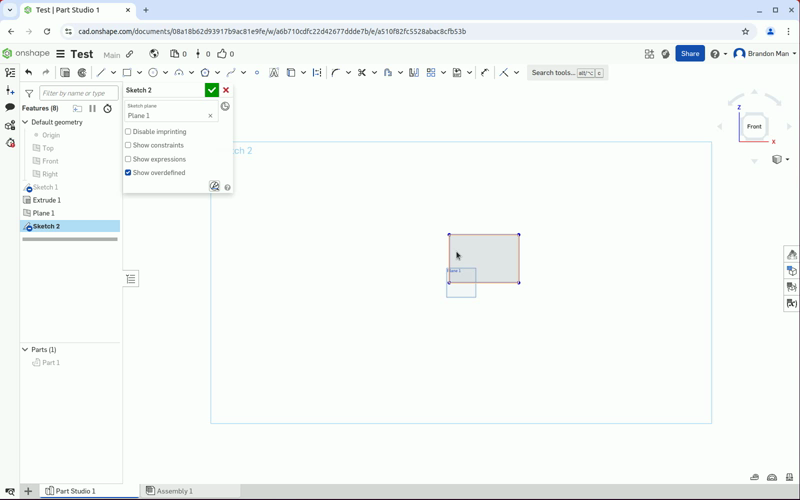
click(456, 251)
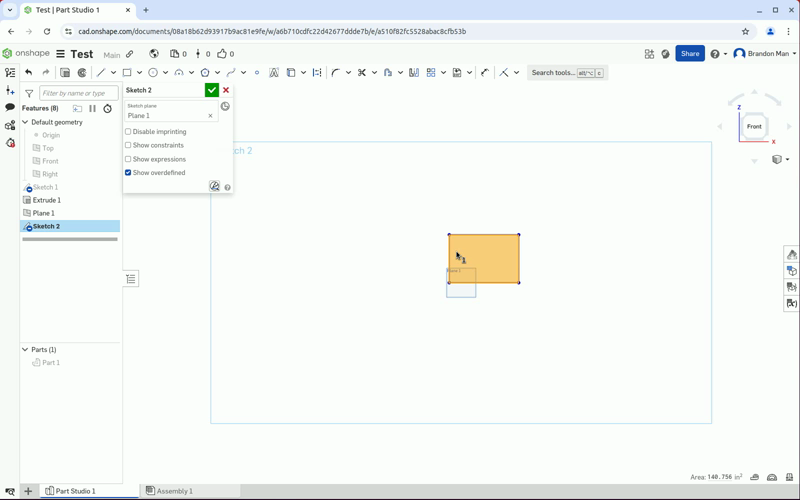
mouse_move(73, 352)
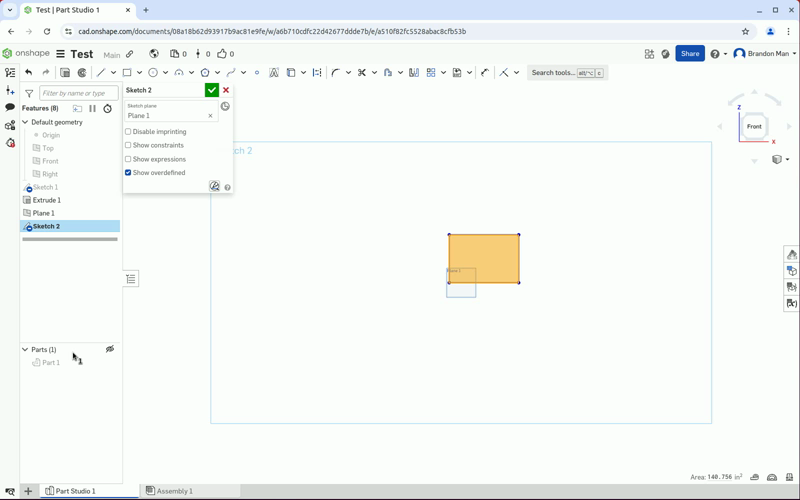
key(shift+y)
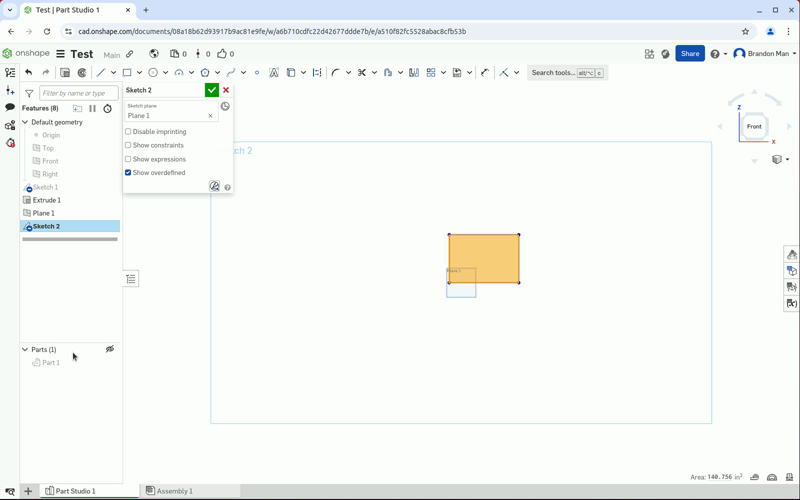
key(shift+e)
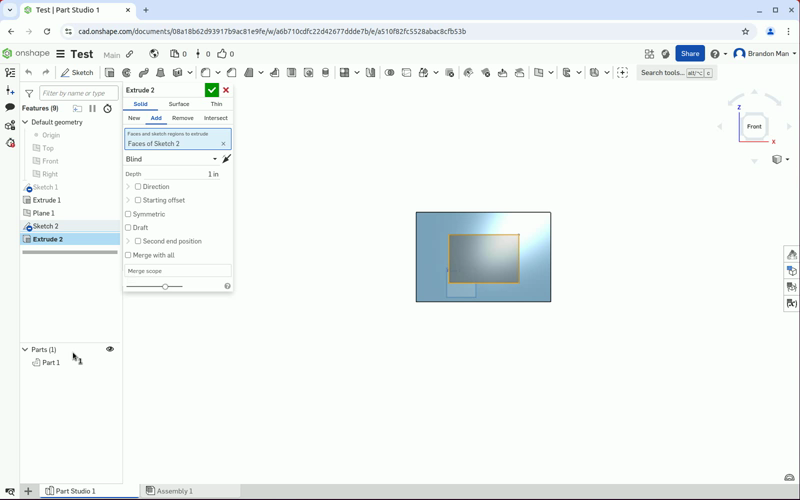
mouse_move(143, 106)
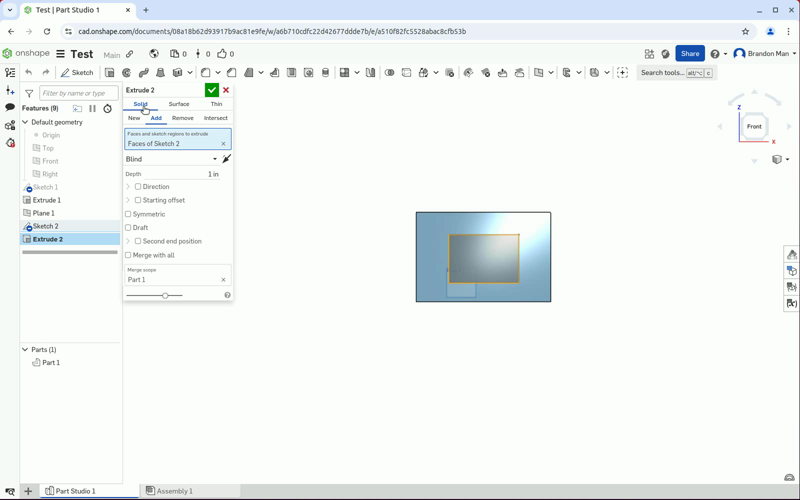
click(143, 106)
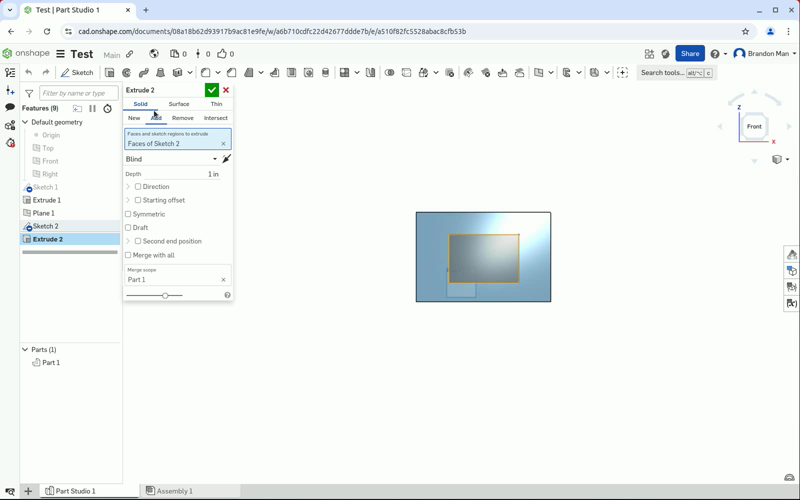
mouse_move(186, 120)
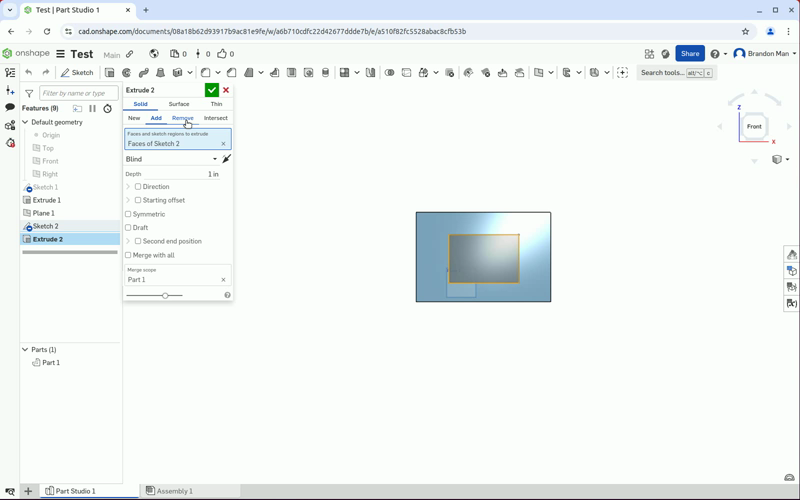
click(186, 120)
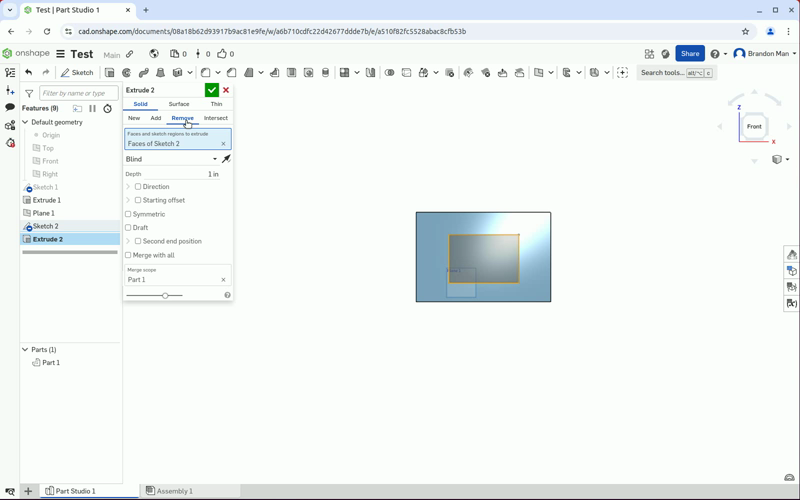
key(tab, 4)
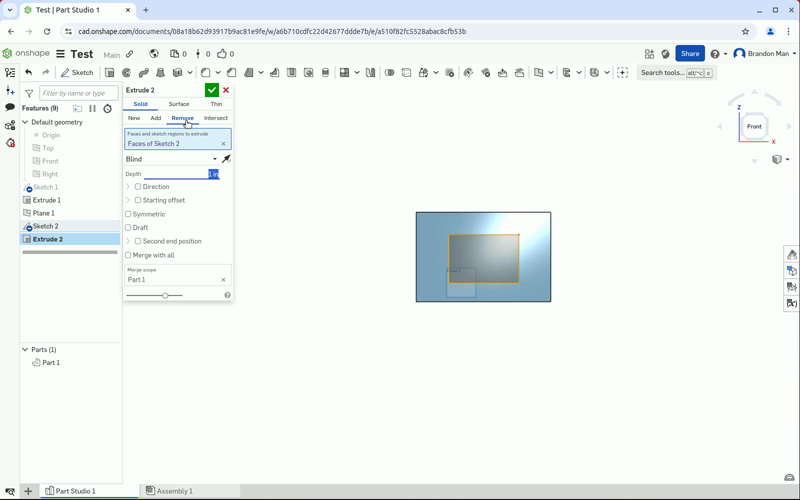
text(23.108)
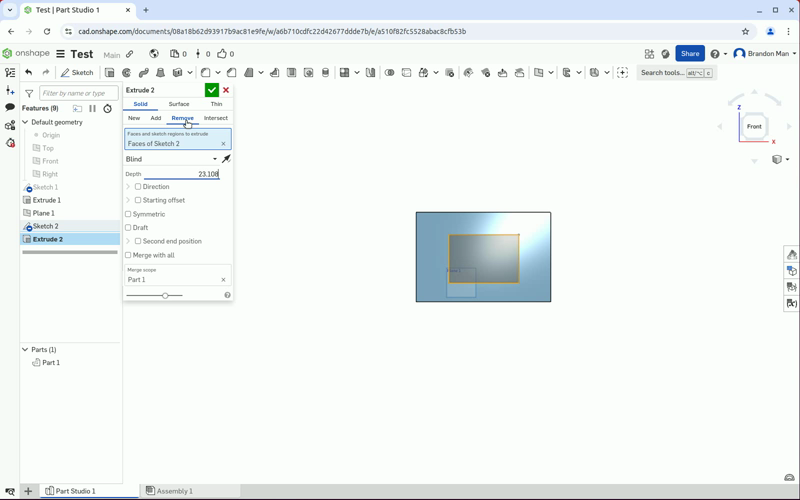
key(tab, 6)
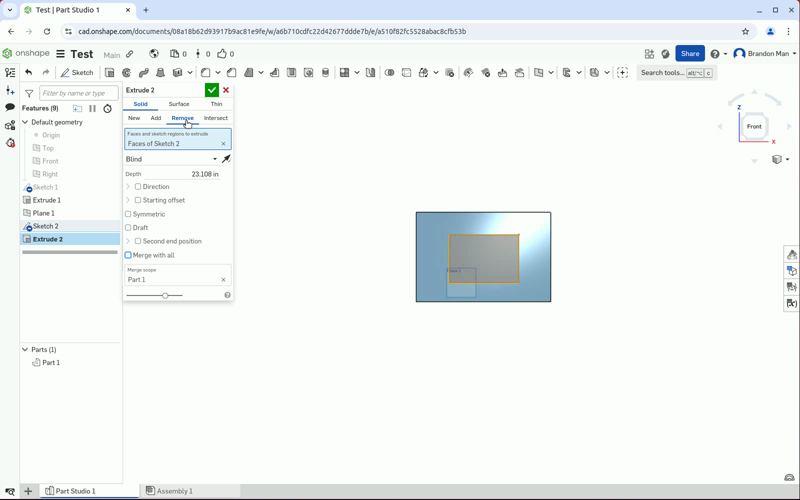
key(space)
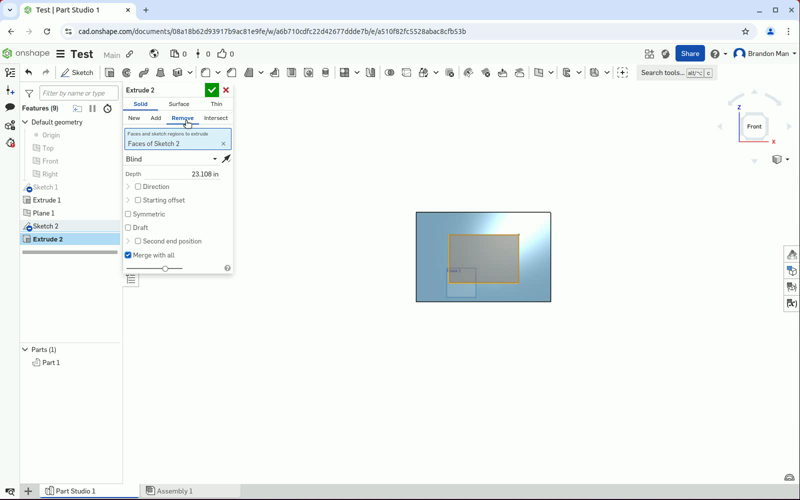
key(enter)
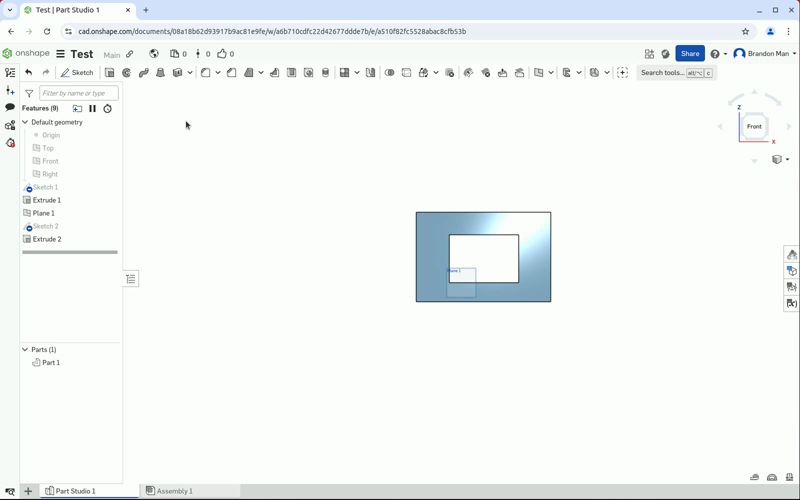
key(shift+h)
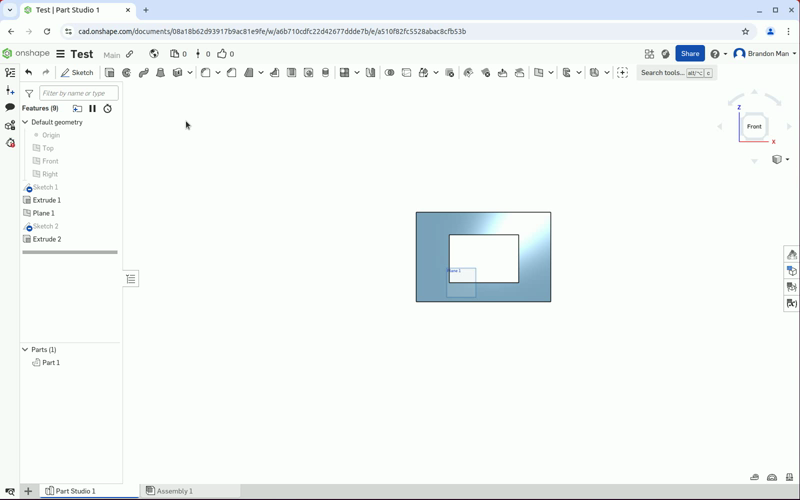
key(shift+h)
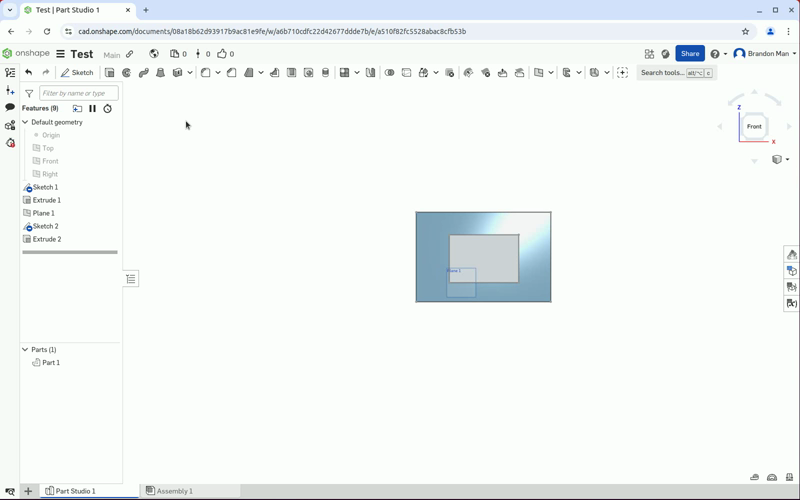
key(shift+7)
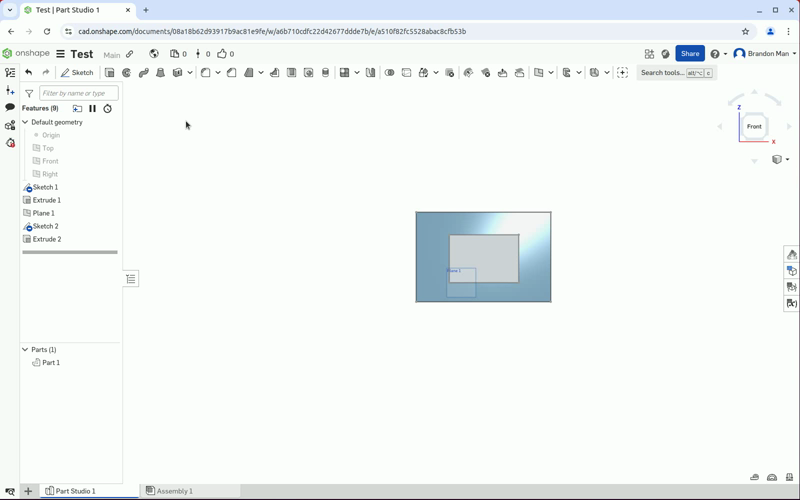
key(left, 2)
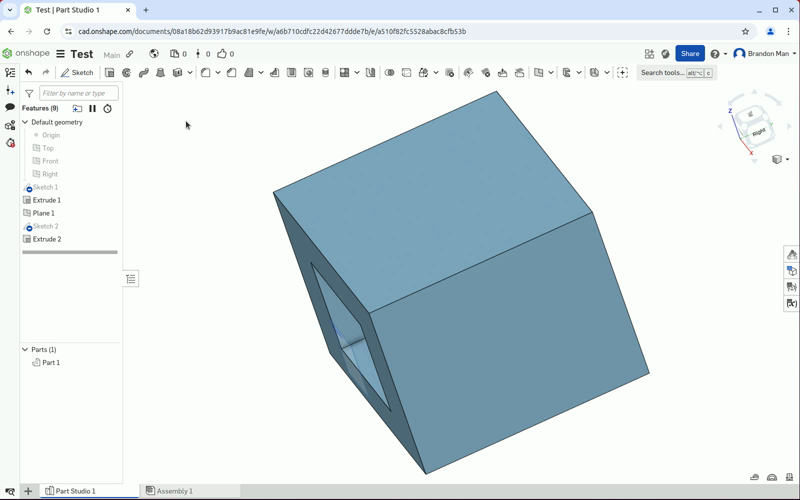
key(down, 2)
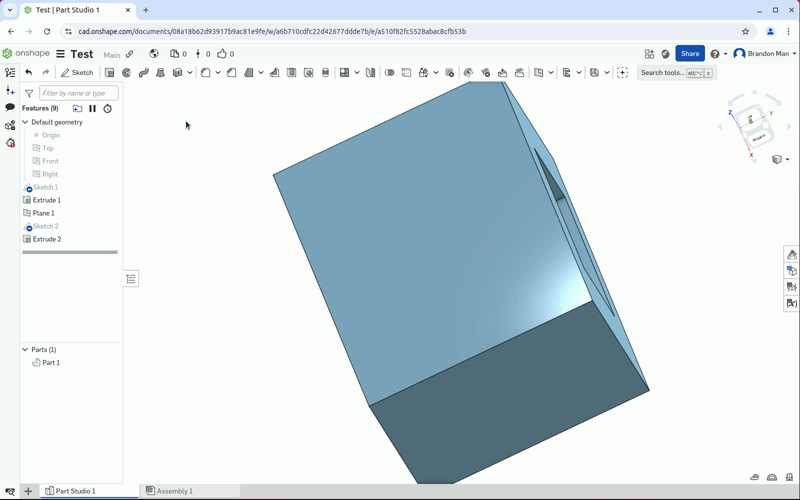
key(up, 2)
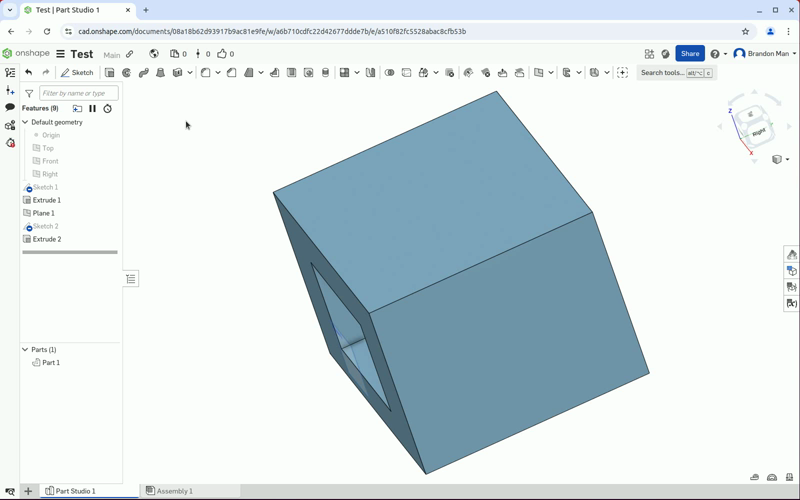
key(right, 2)
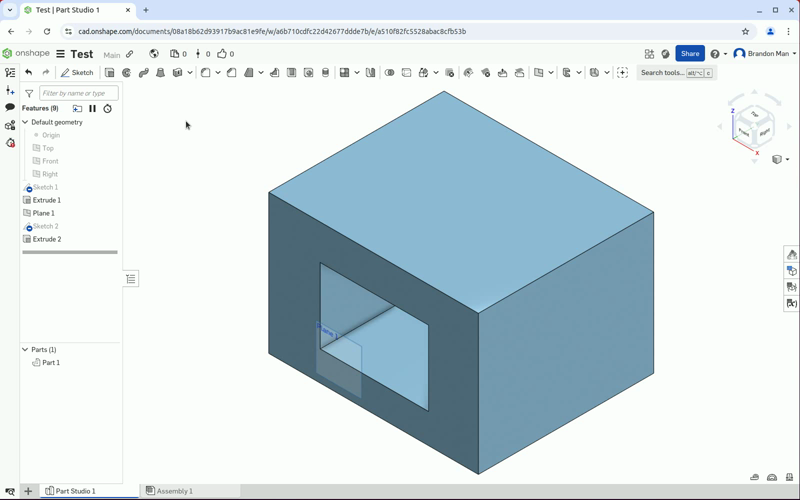
mouse_move(73, 189)
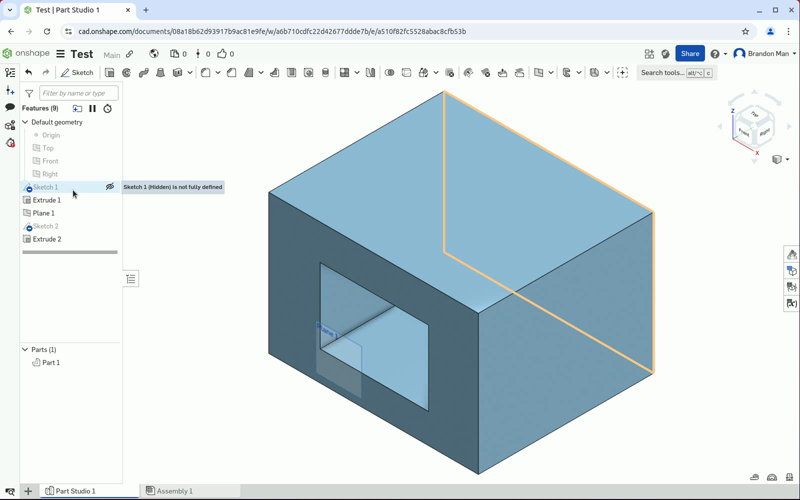
click(73, 189)